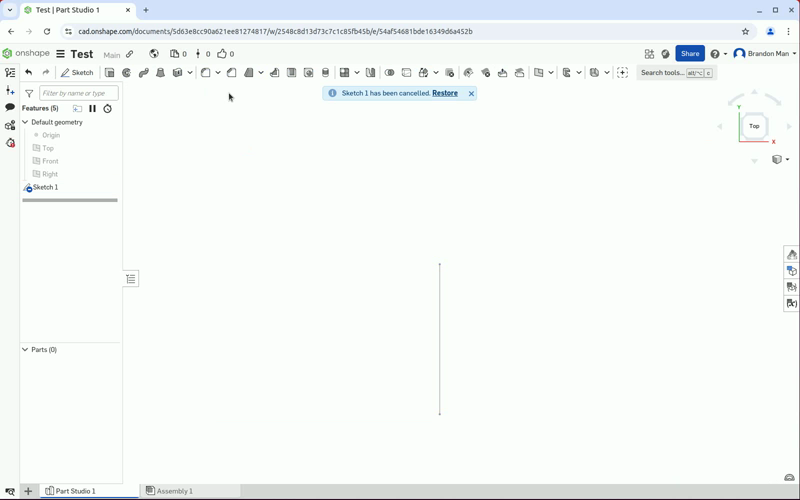
key(shift+h)
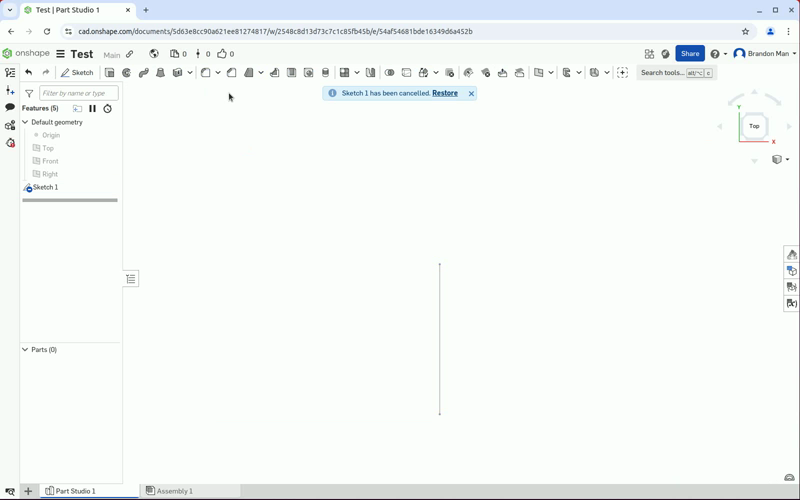
key(shift+s)
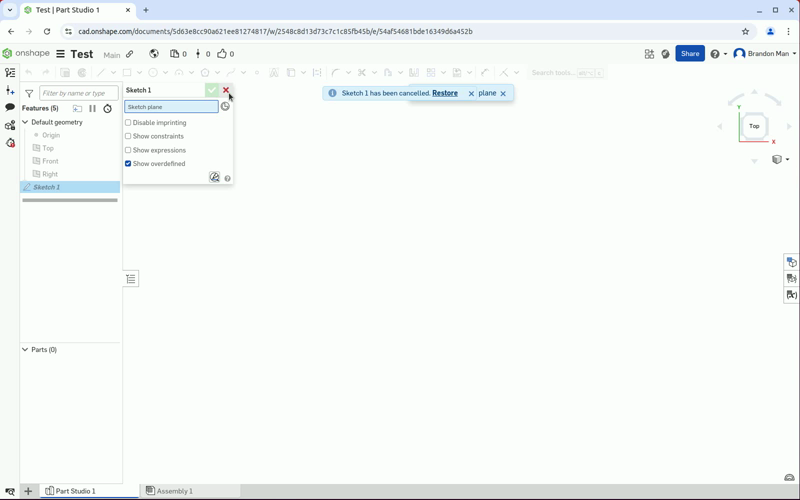
mouse_move(73, 150)
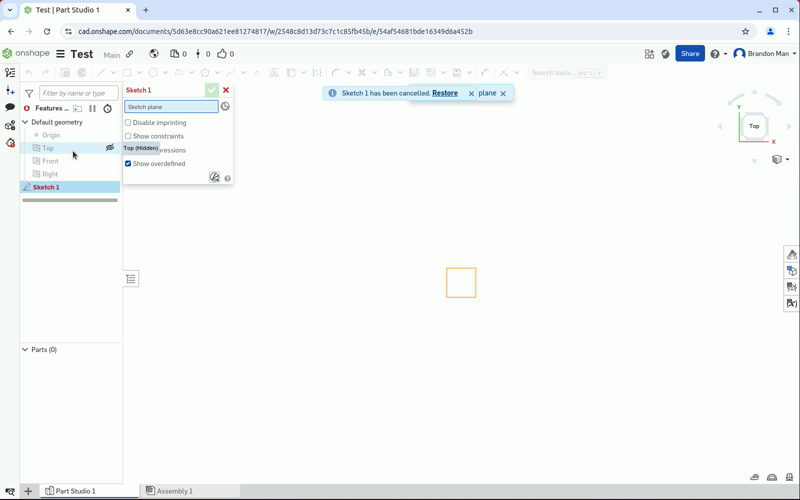
click(73, 150)
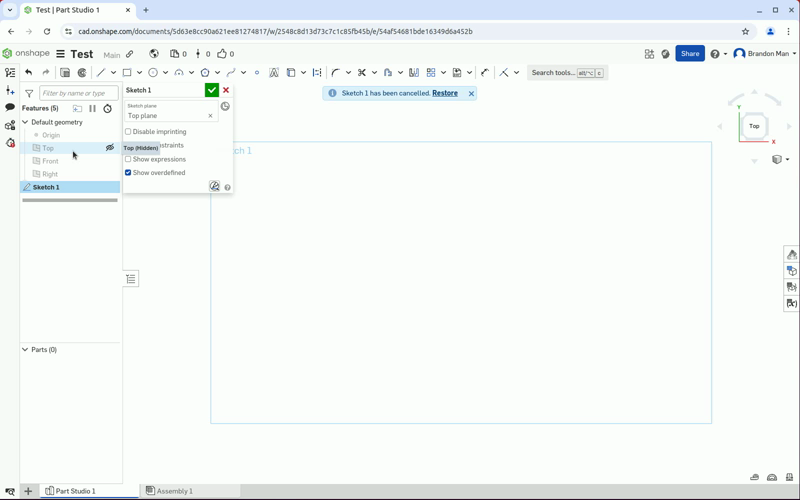
mouse_move(73, 352)
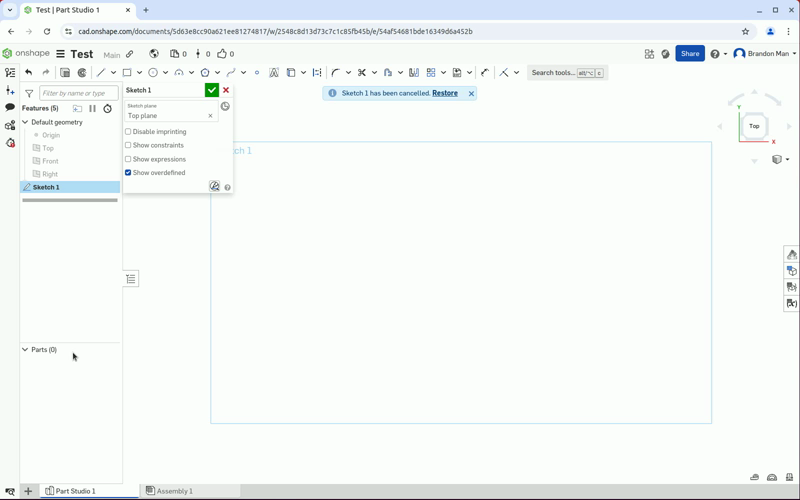
key(y)
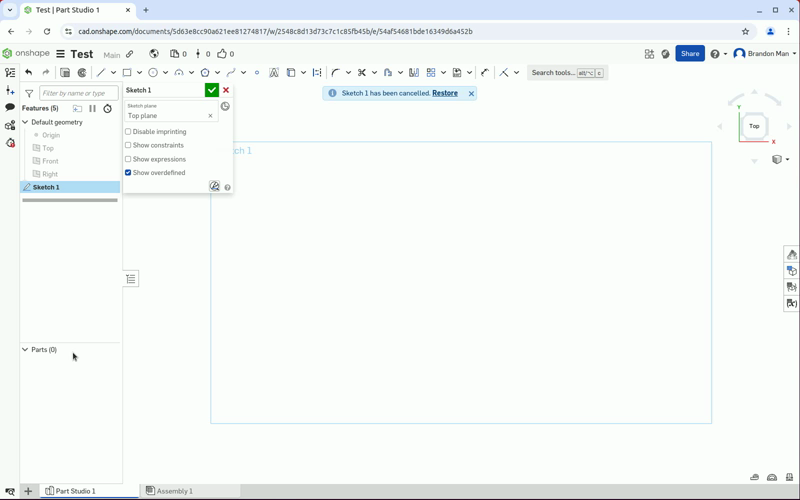
key(l)
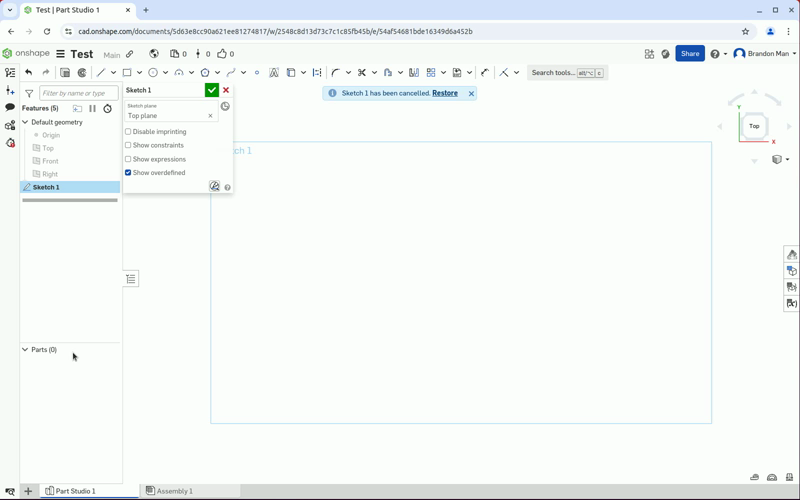
key_down(shift)
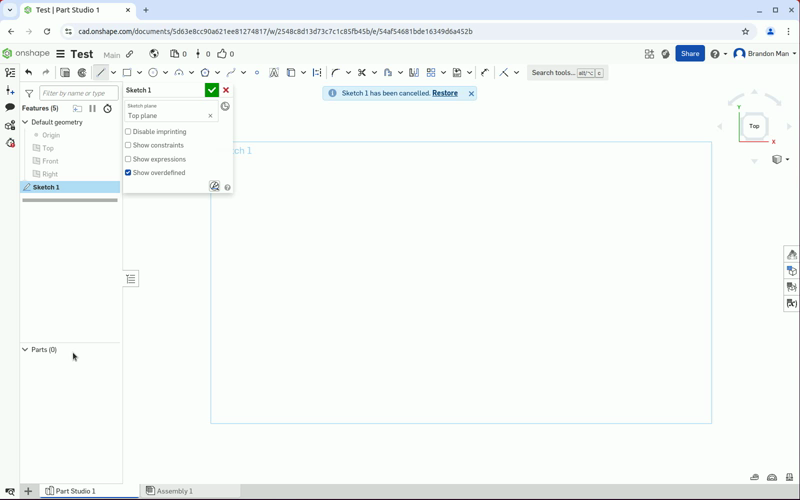
mouse_move(498, 320)
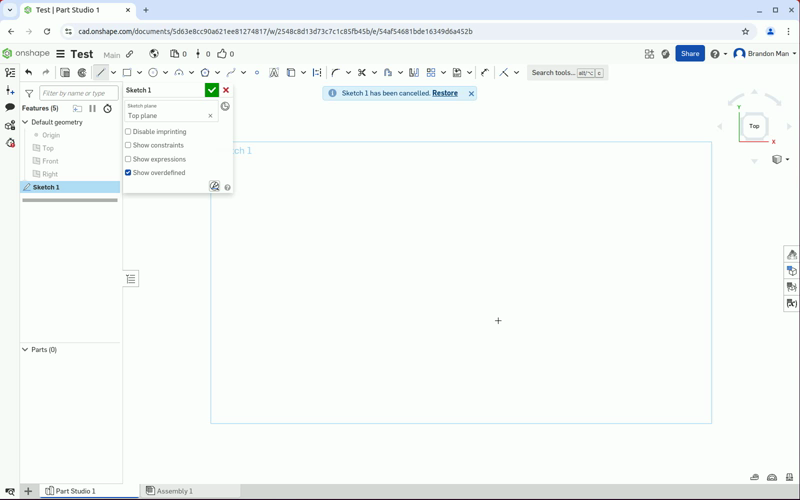
click(498, 320)
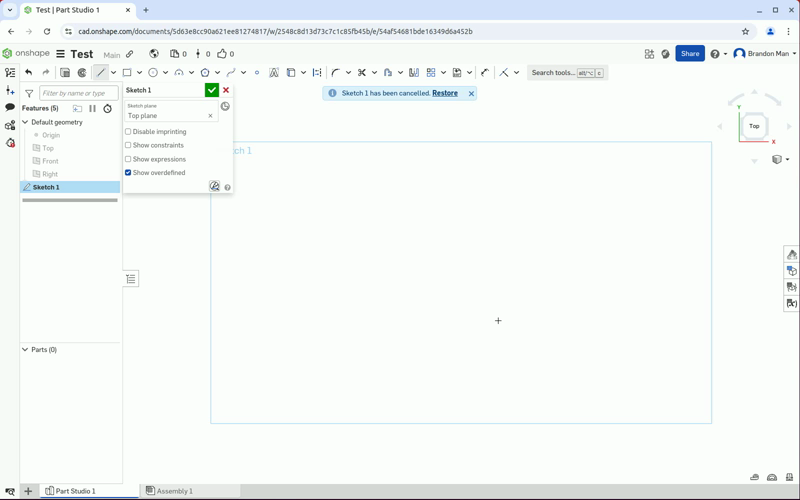
key_up(shift)
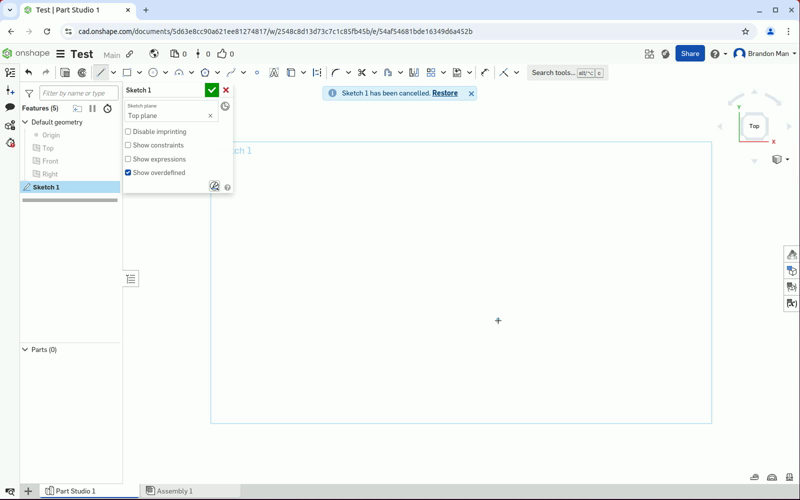
key_down(shift)
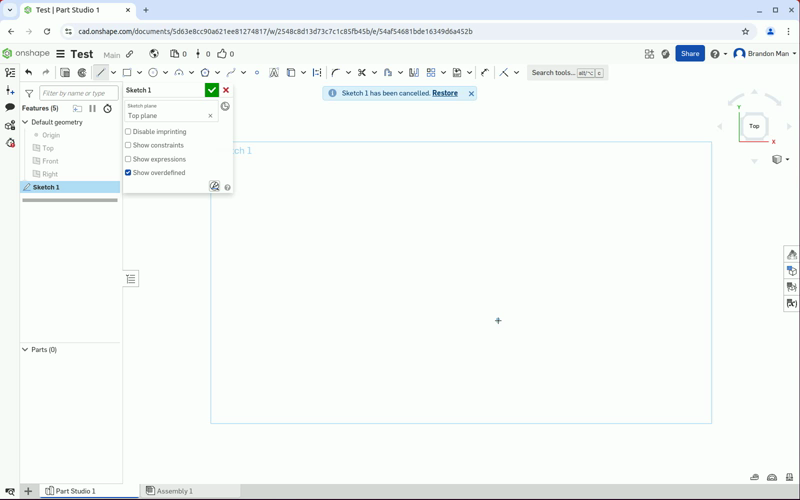
mouse_move(573, 320)
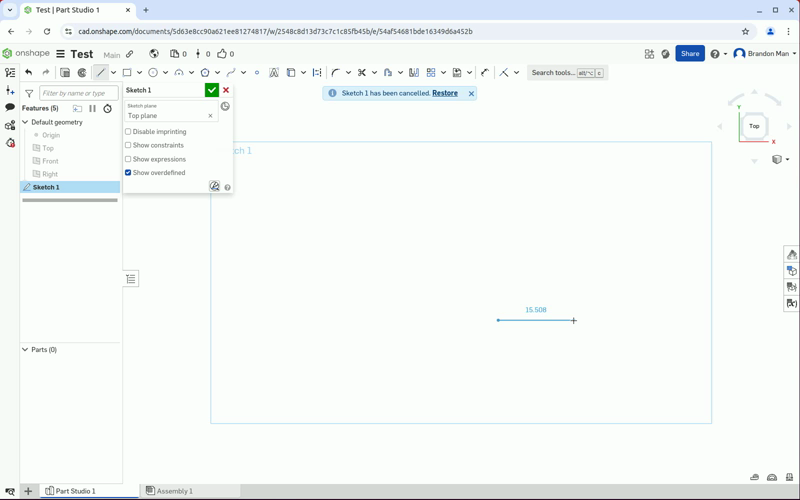
click(573, 320)
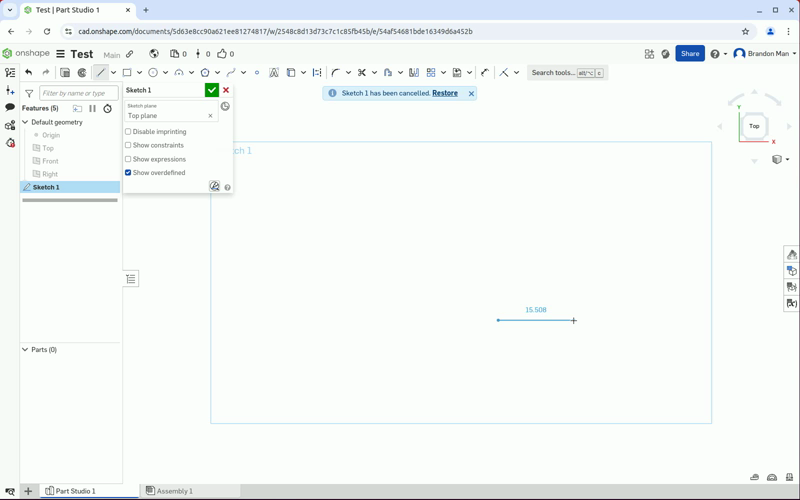
key_up(shift)
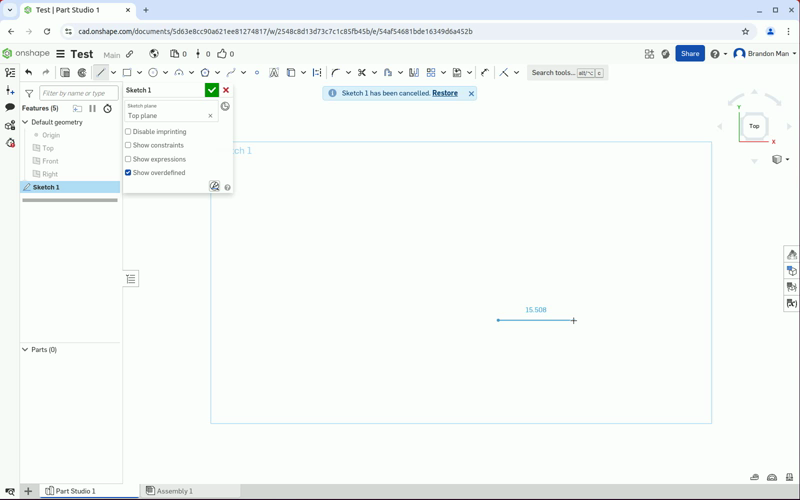
key_down(shift)
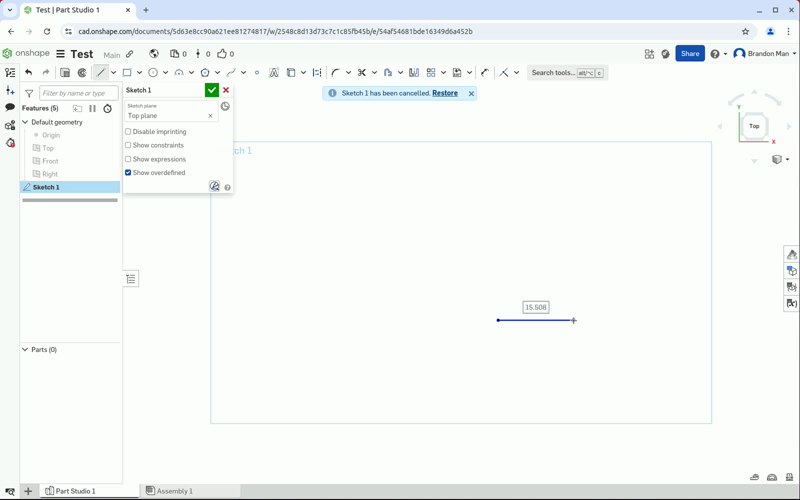
mouse_move(589, 320)
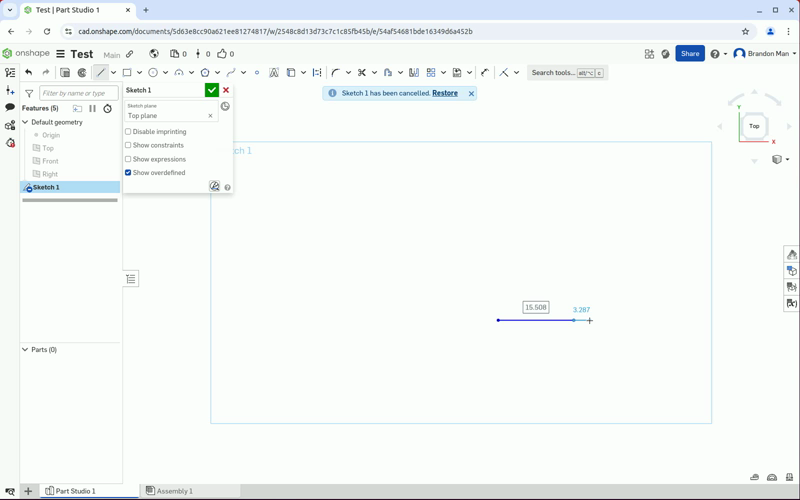
mouse_move(573, 282)
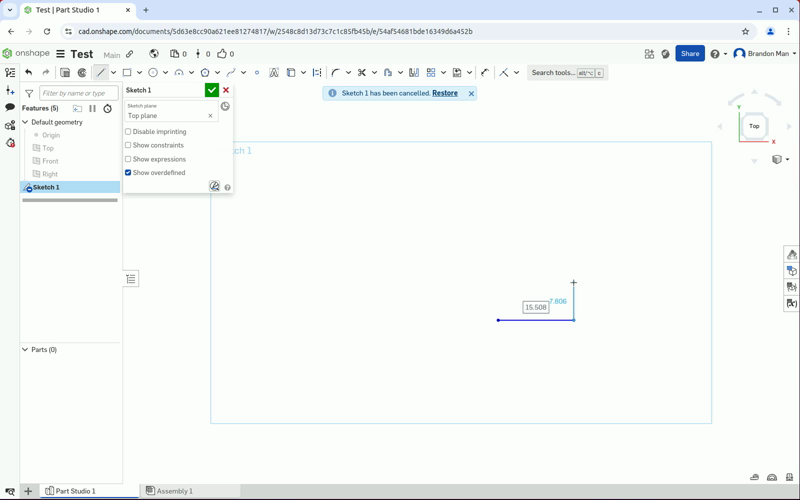
click(573, 282)
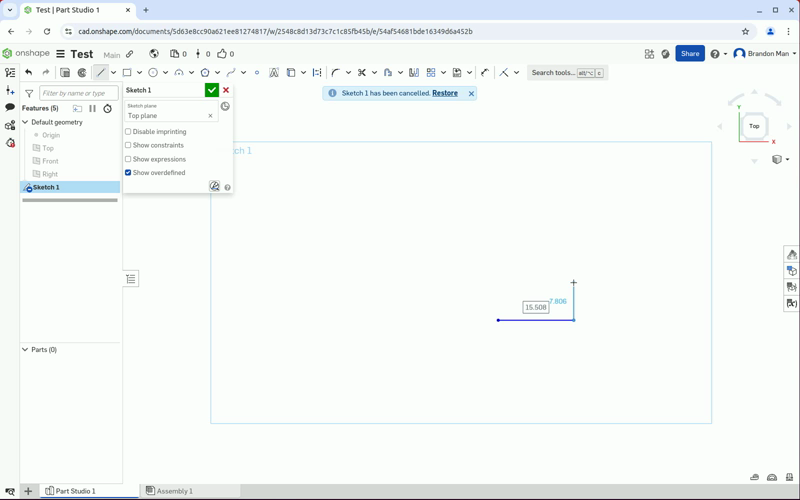
key_up(shift)
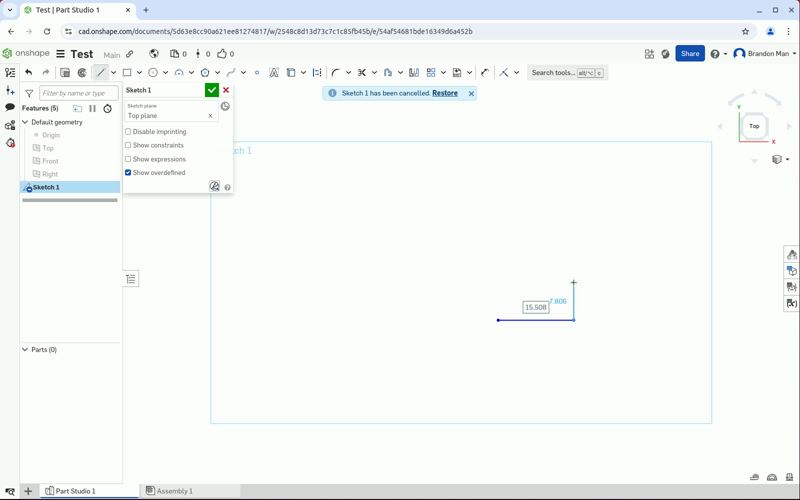
key_down(shift)
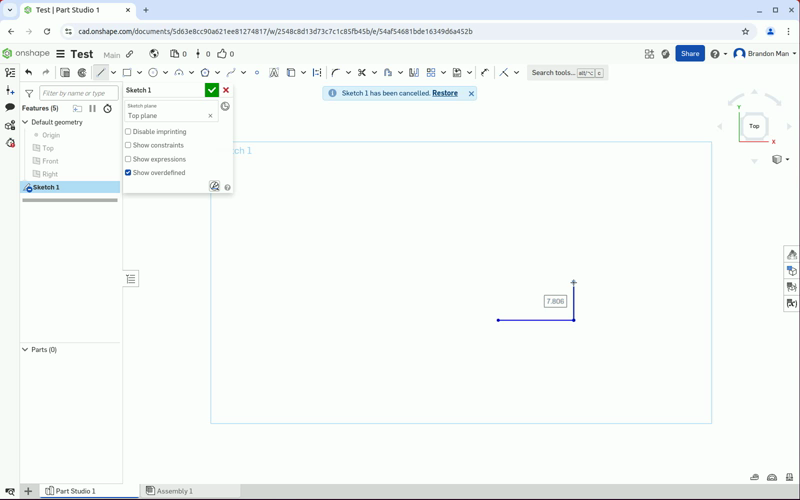
mouse_move(498, 282)
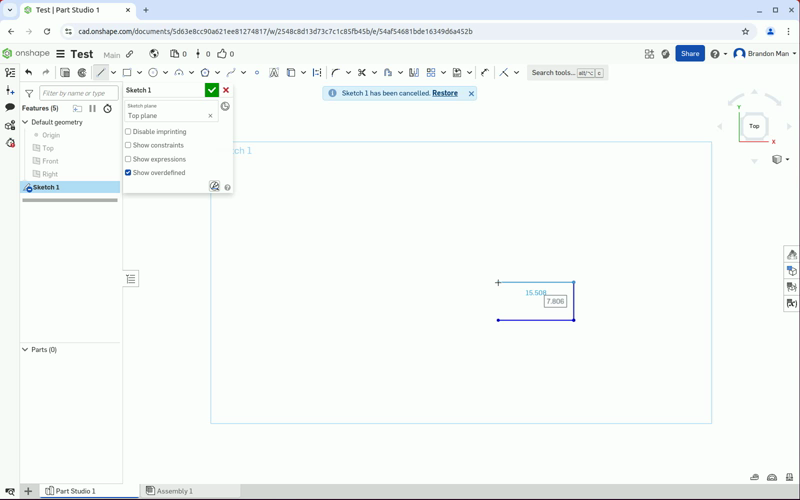
click(498, 282)
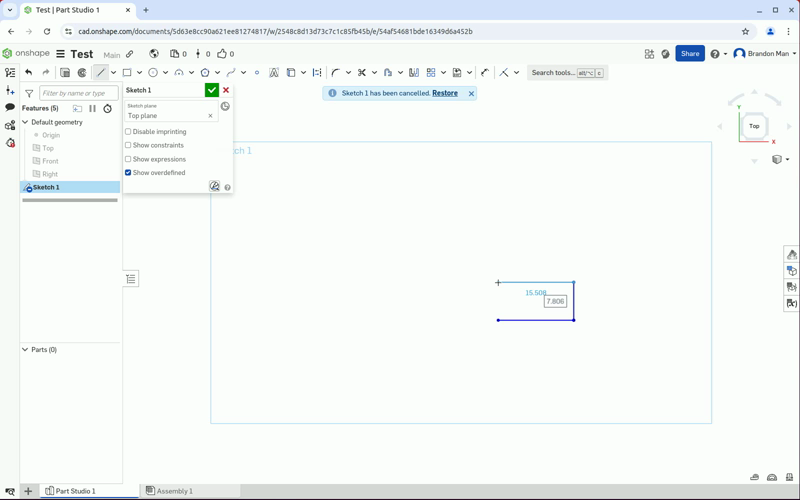
key_up(shift)
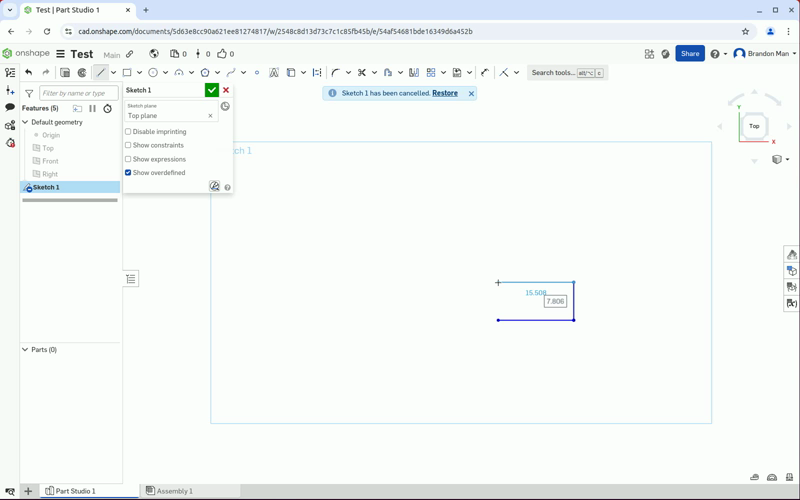
mouse_move(528, 282)
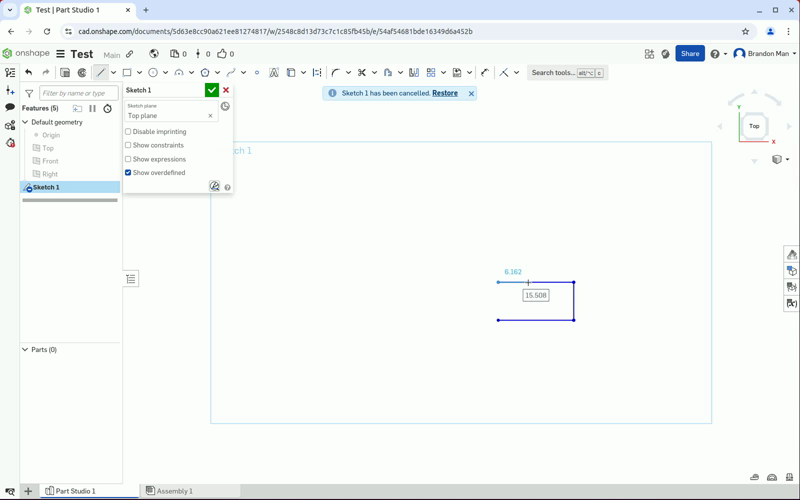
key_down(shift)
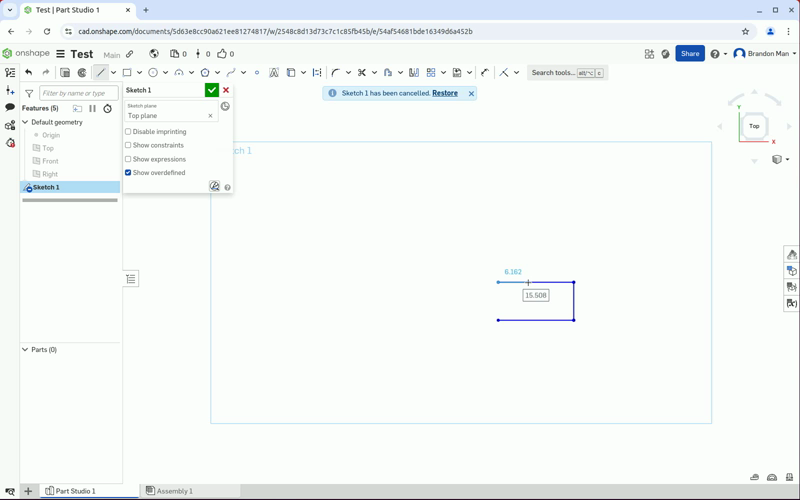
mouse_move(498, 320)
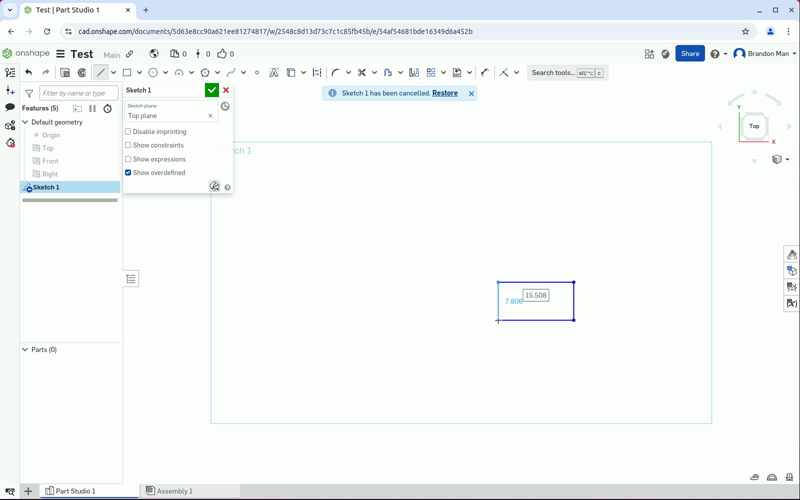
key_up(shift)
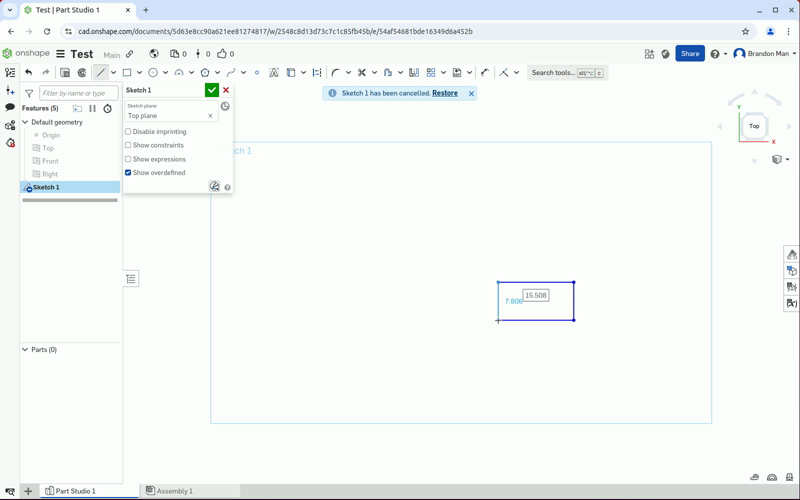
click(498, 320)
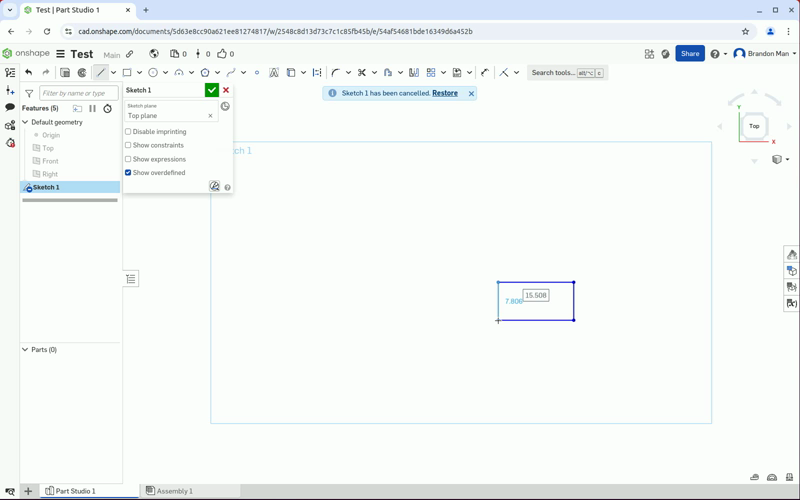
key(esc)
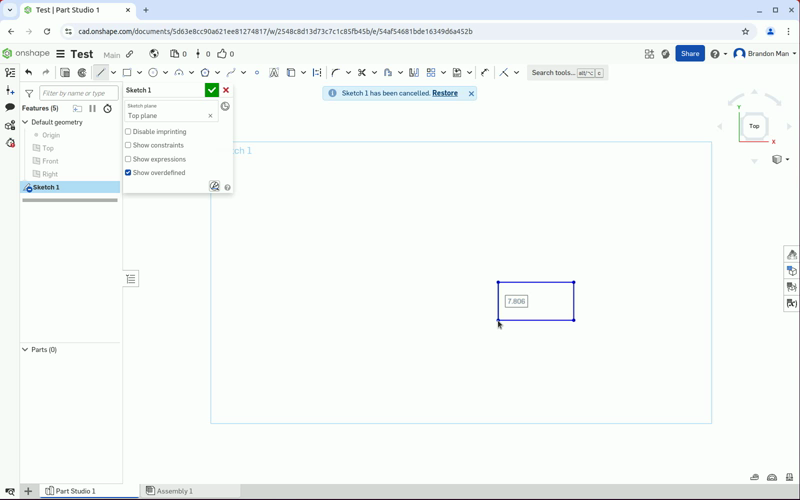
mouse_move(517, 297)
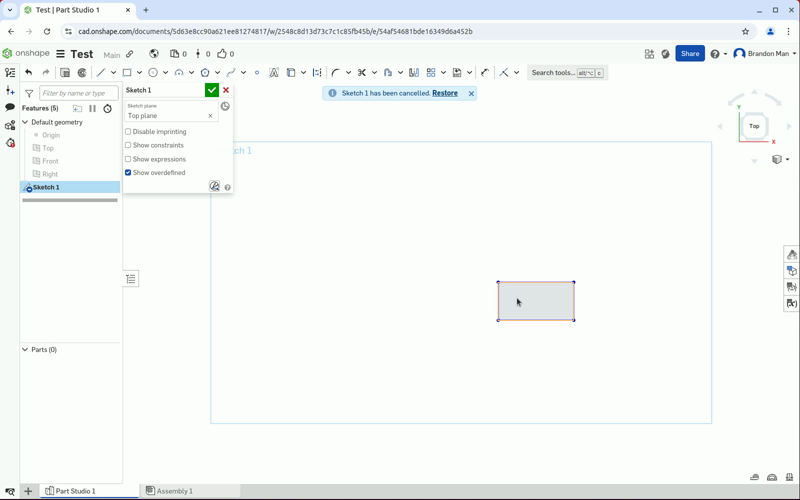
click(517, 297)
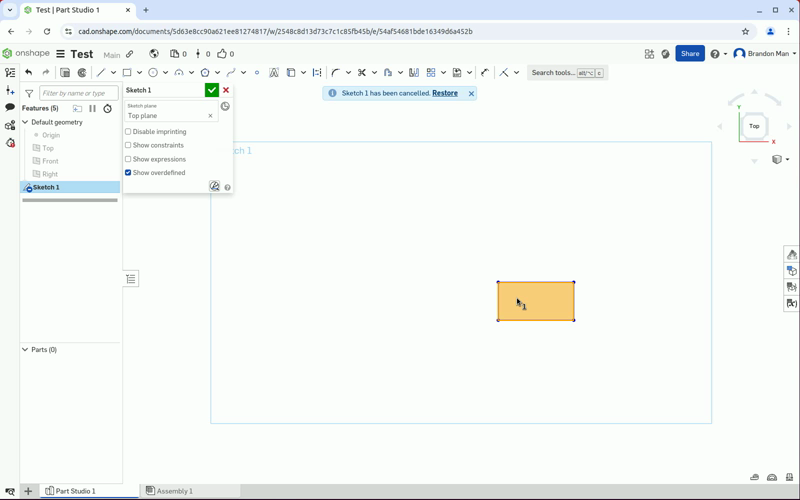
mouse_move(73, 352)
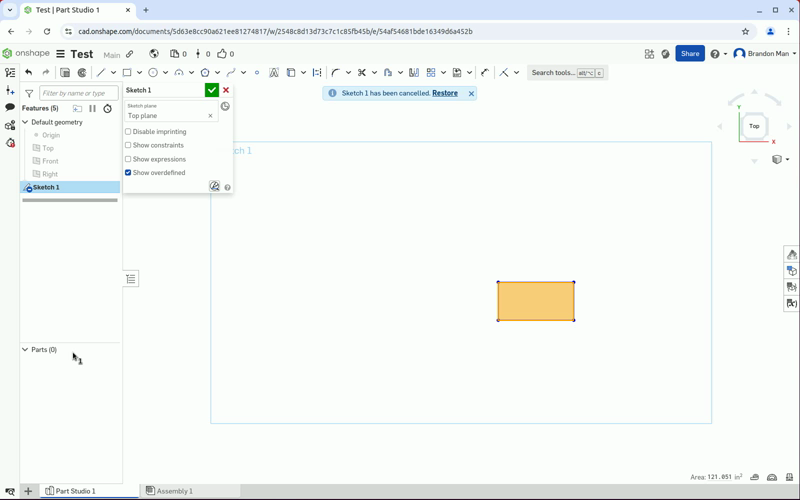
key(shift+y)
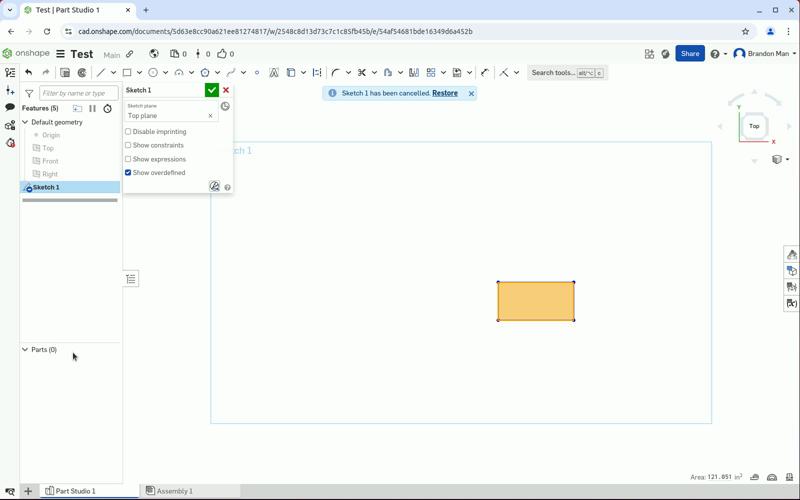
key(shift+e)
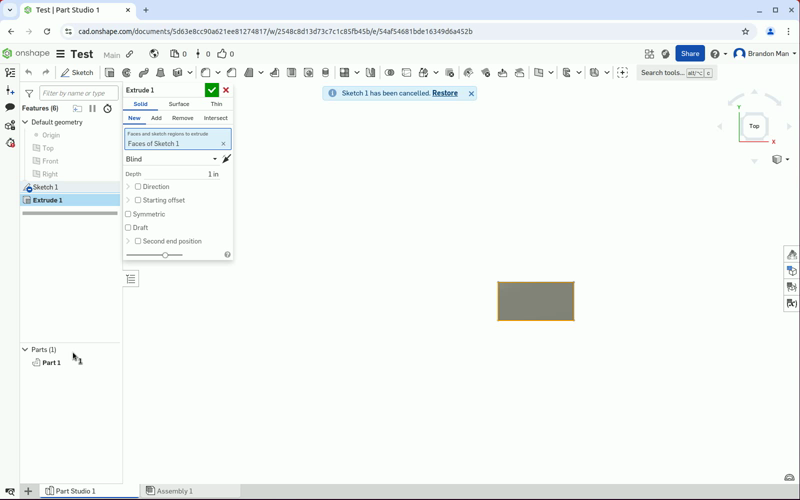
mouse_move(143, 106)
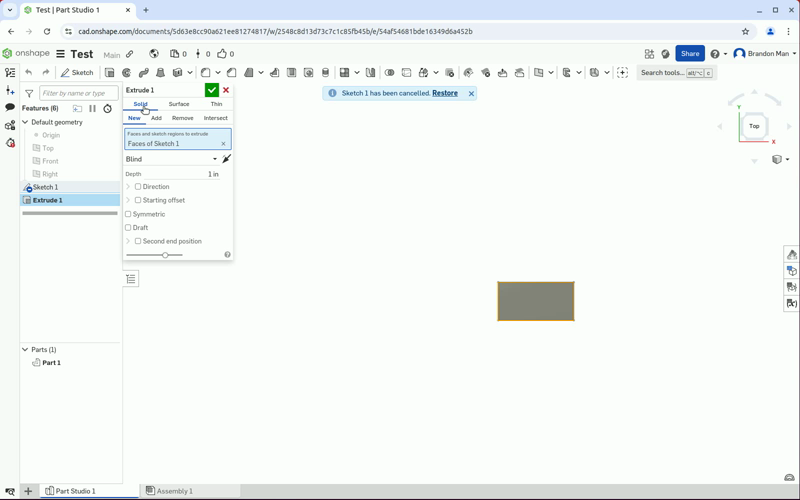
click(143, 106)
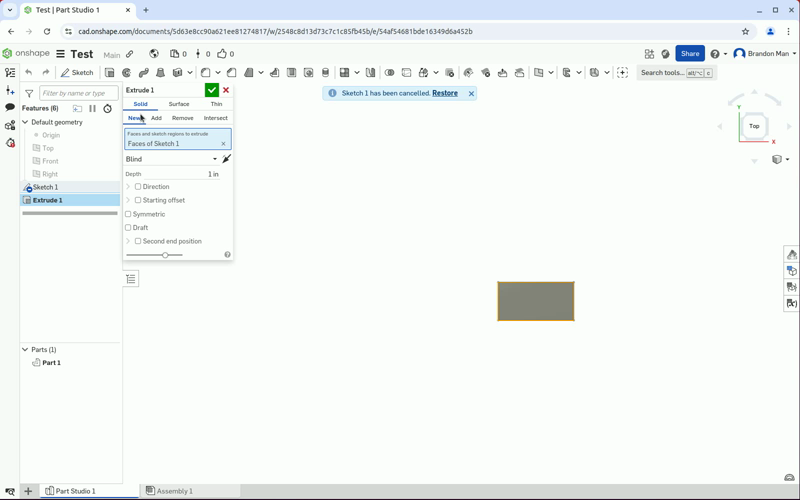
mouse_move(137, 120)
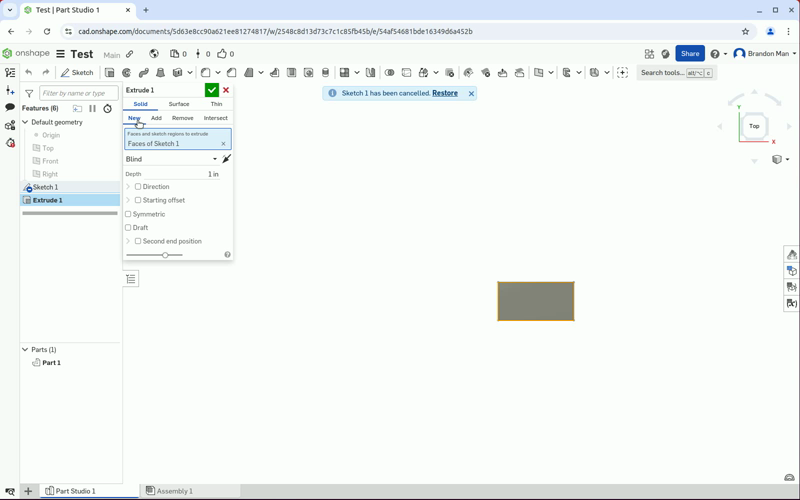
click(137, 120)
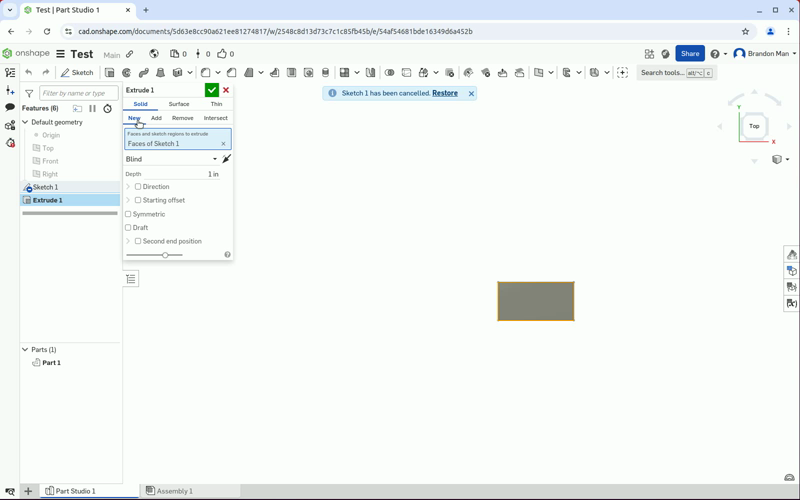
key(tab, 4)
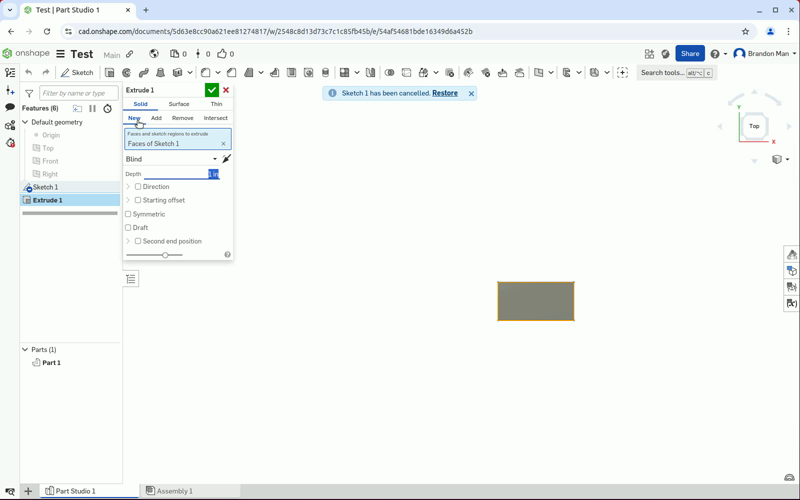
text(15.405)
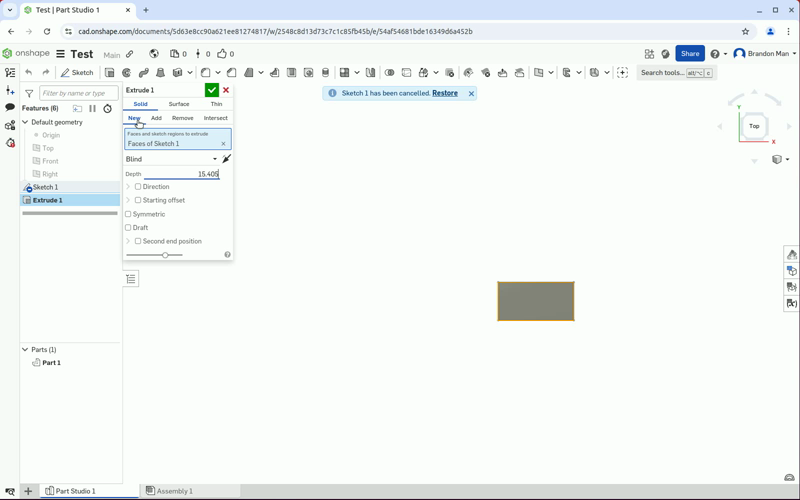
key(enter)
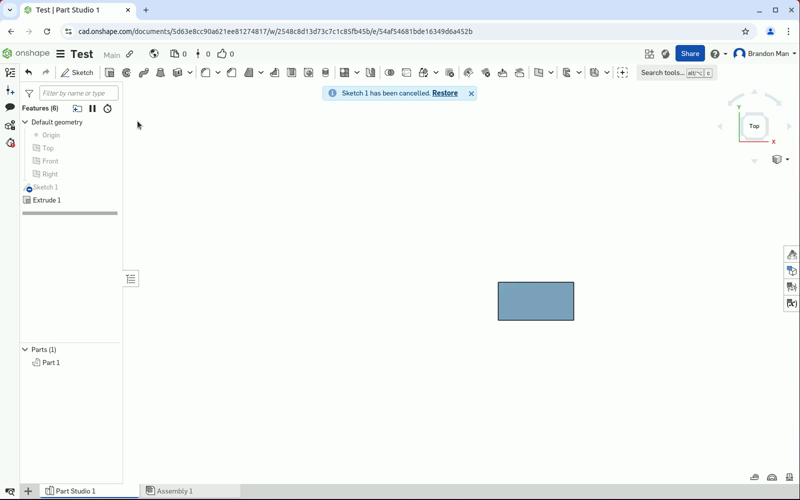
key(shift+h)
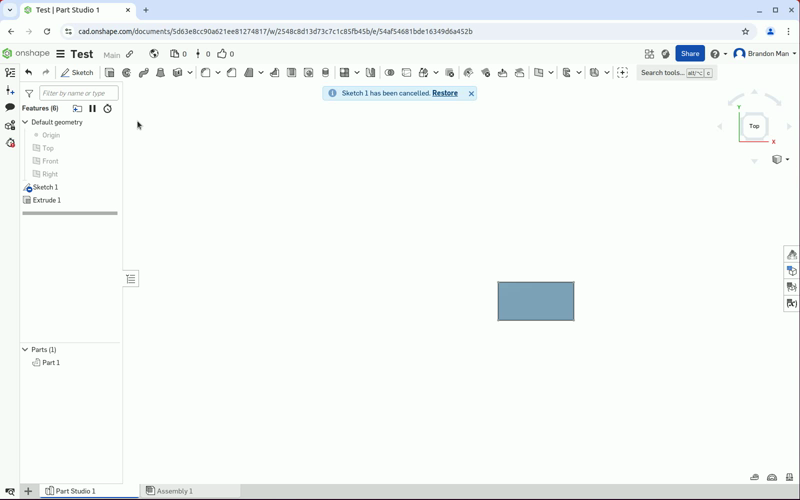
key(shift+h)
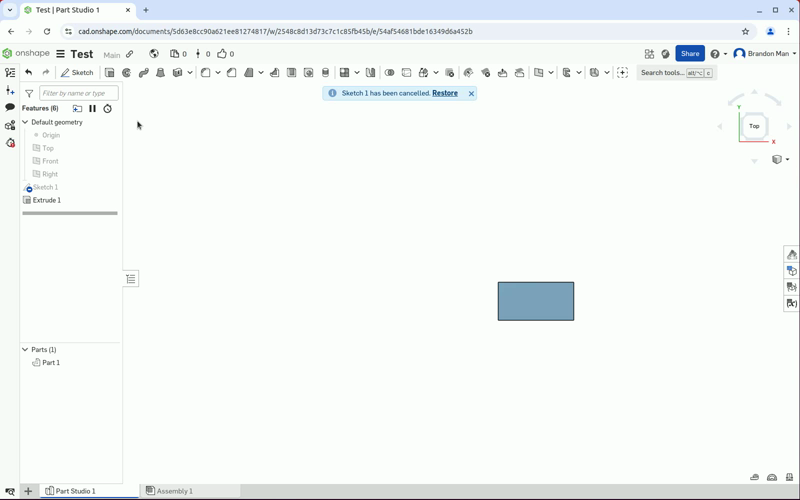
mouse_move(73, 189)
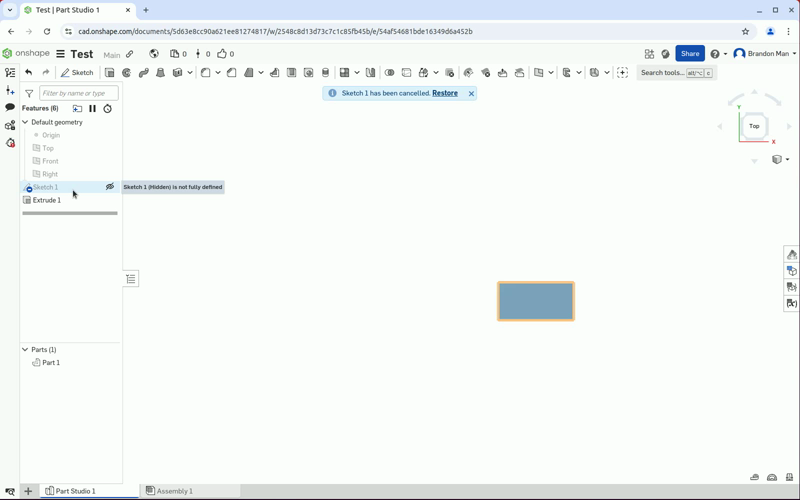
click(73, 189)
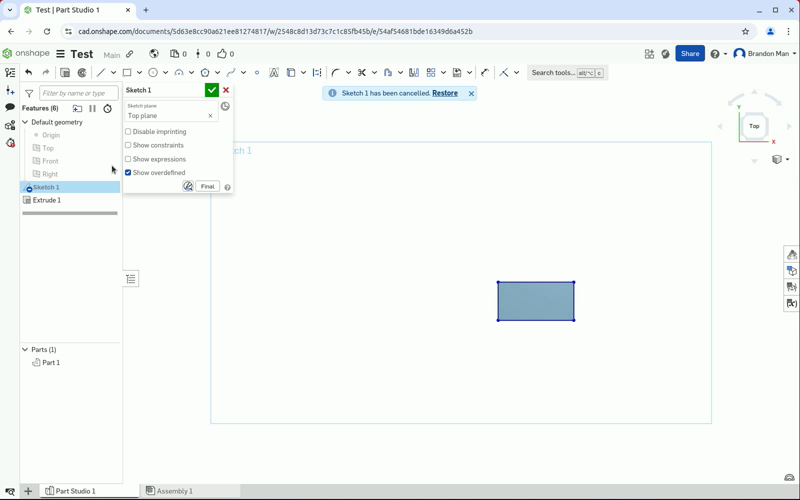
mouse_move(229, 92)
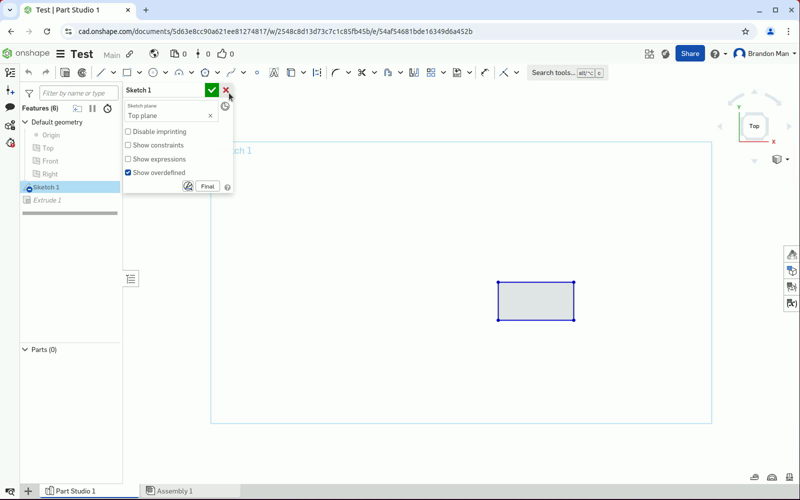
click(229, 92)
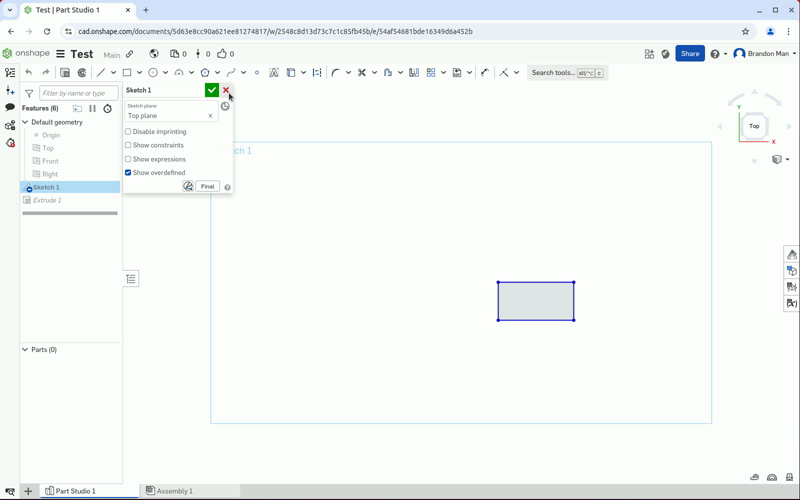
key(shift+s)
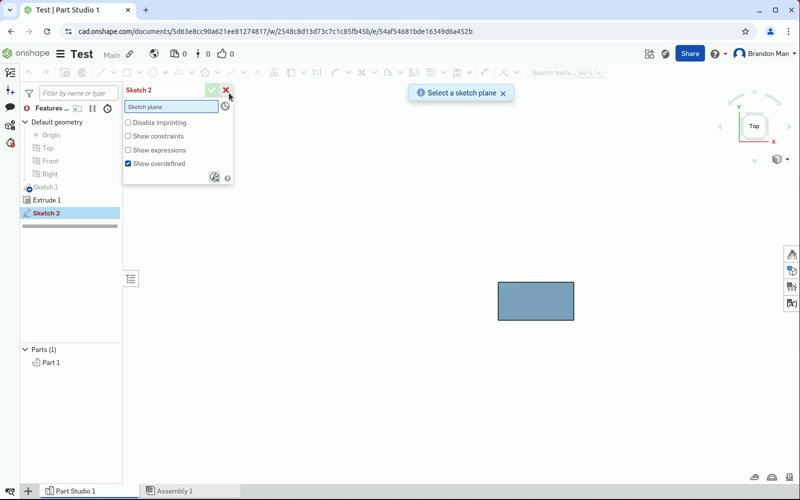
mouse_move(73, 150)
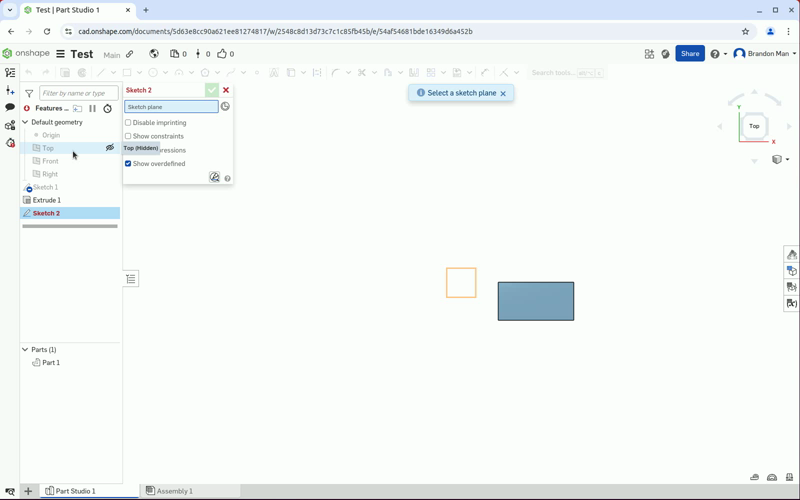
click(73, 150)
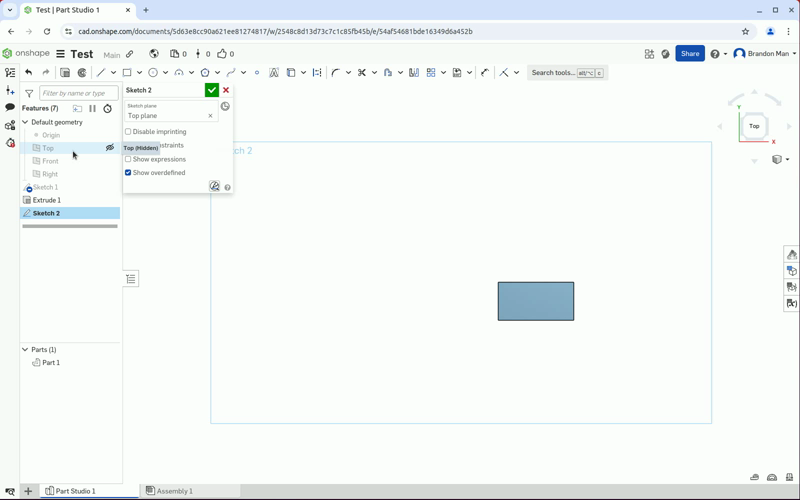
mouse_move(73, 352)
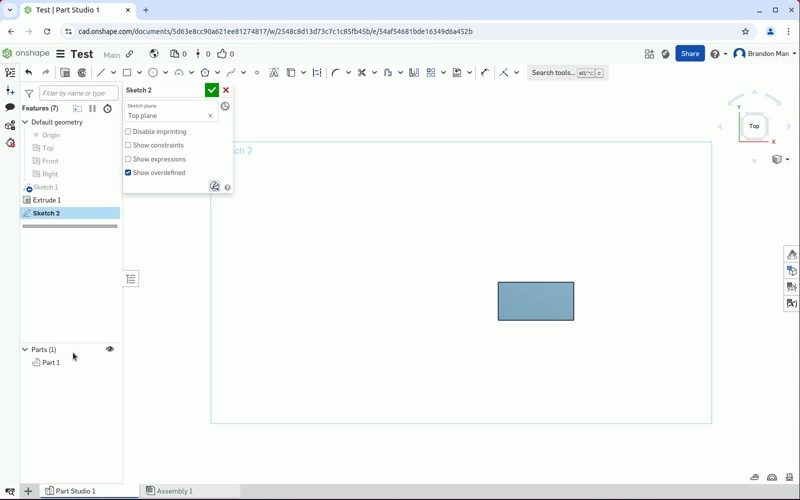
key(y)
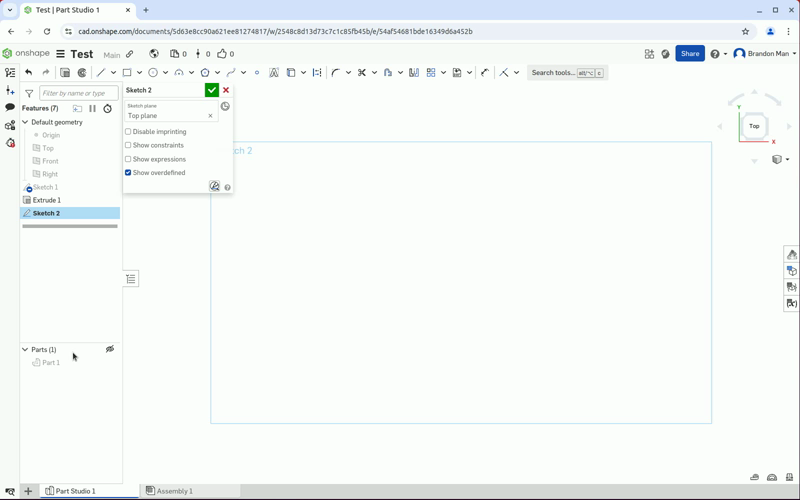
key(l)
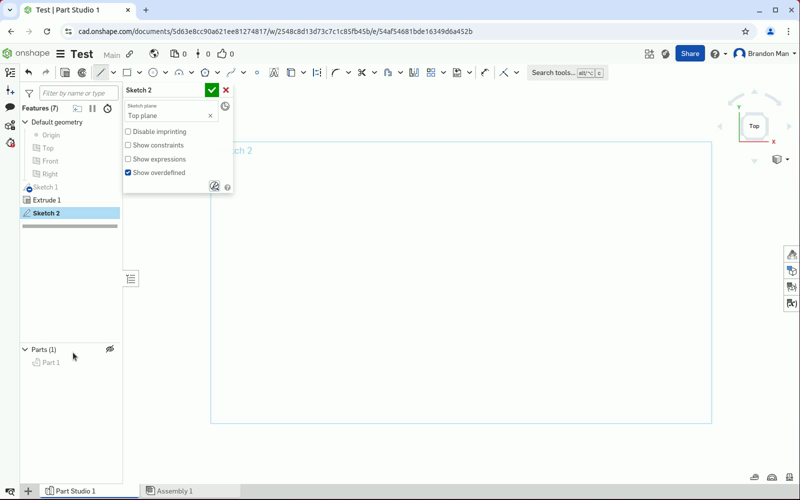
key_down(shift)
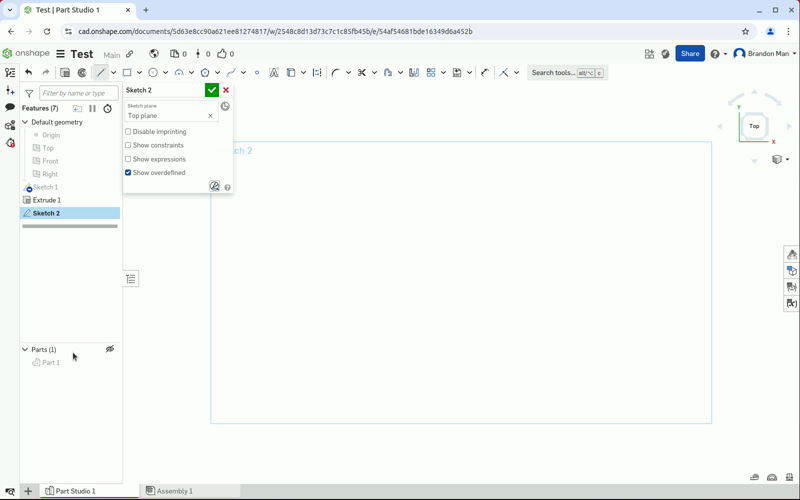
mouse_move(460, 357)
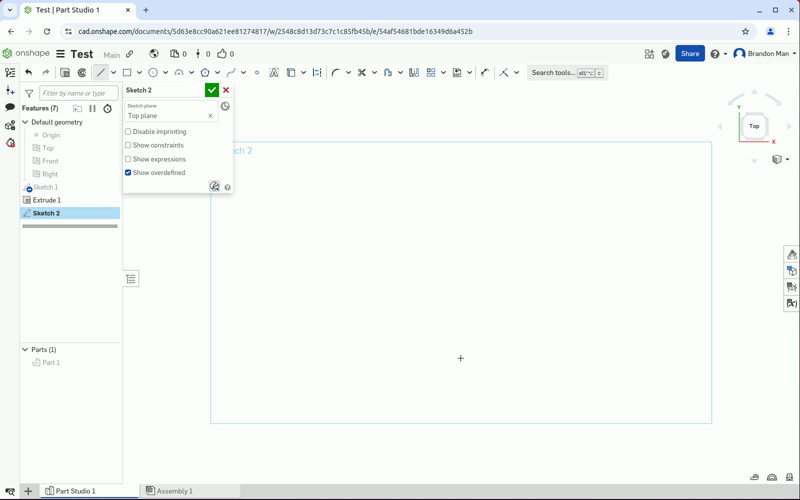
click(460, 357)
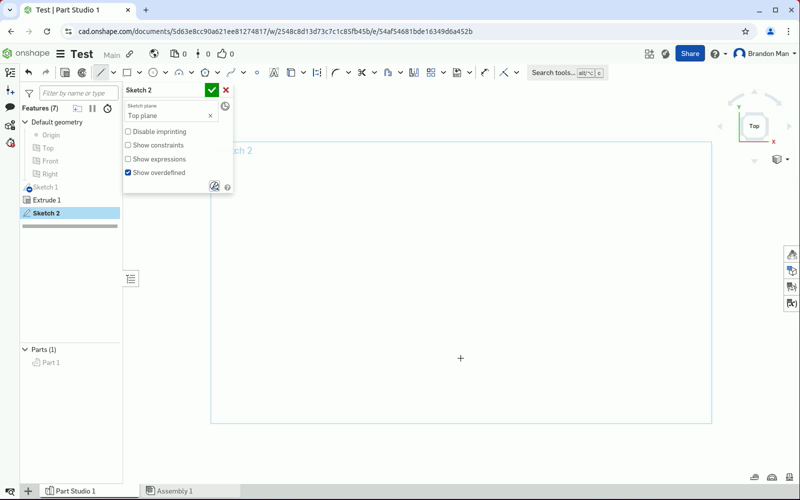
key_up(shift)
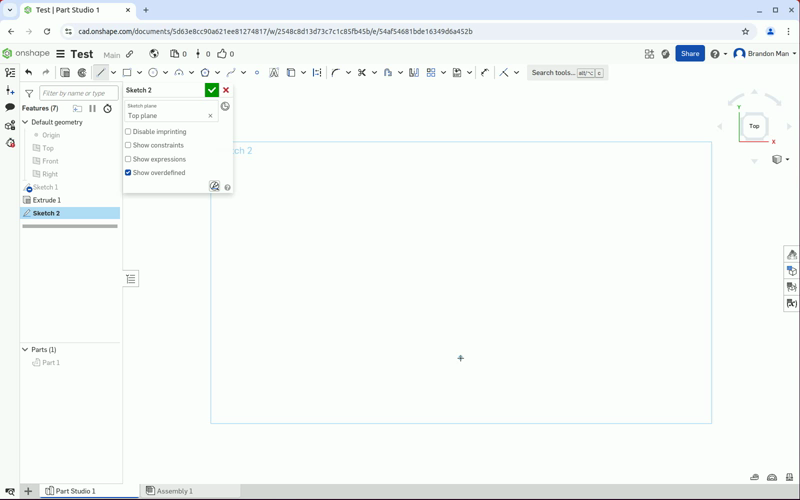
key_down(shift)
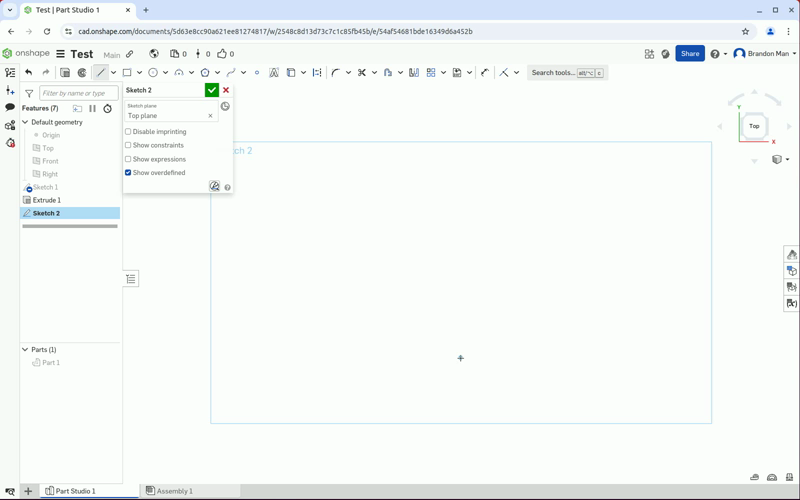
mouse_move(490, 357)
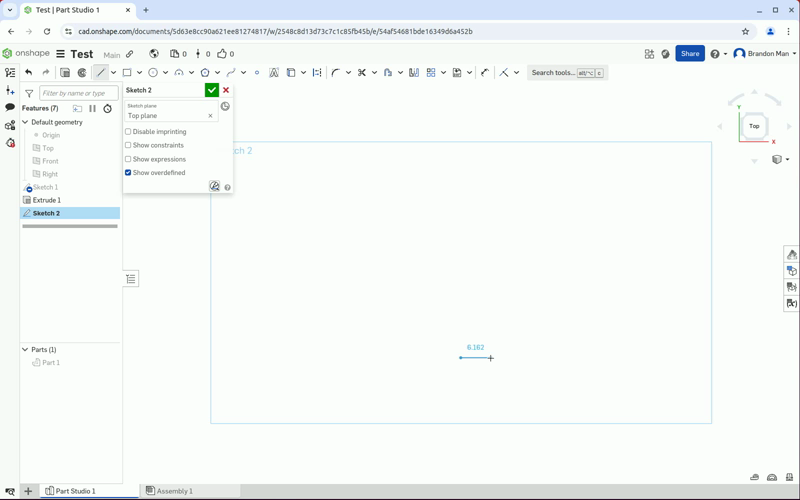
mouse_move(499, 357)
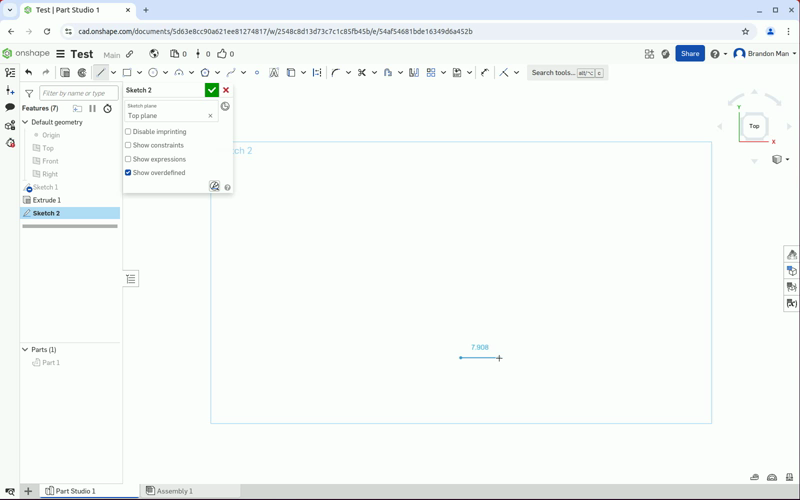
click(499, 357)
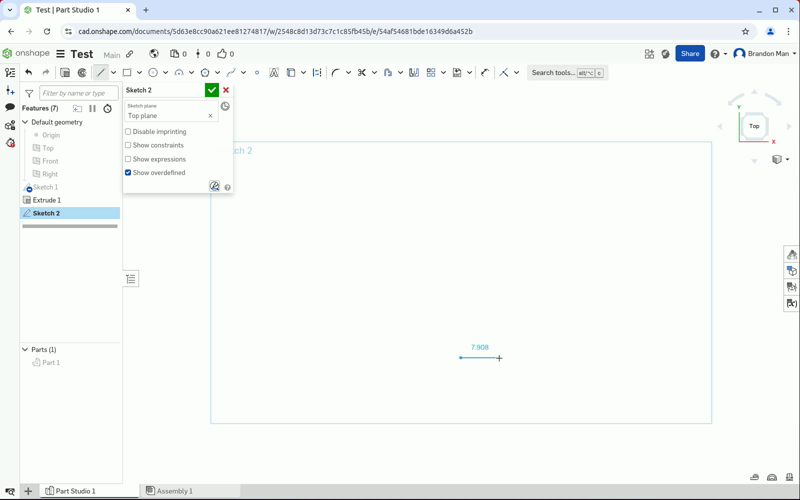
key_up(shift)
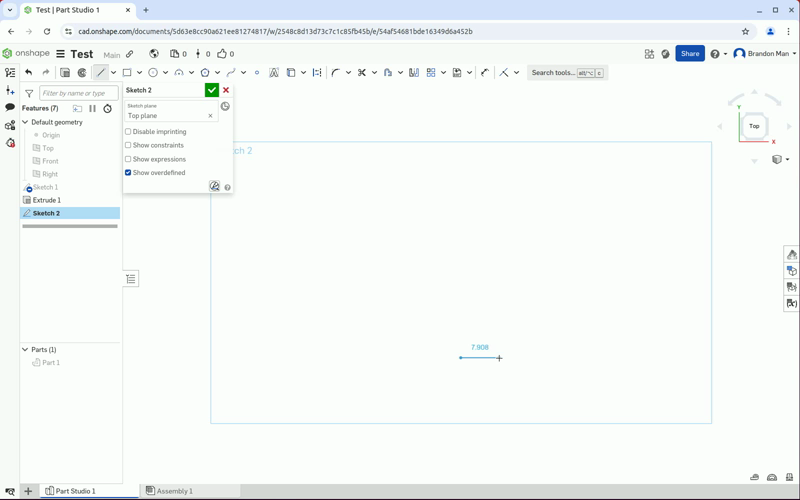
key_down(shift)
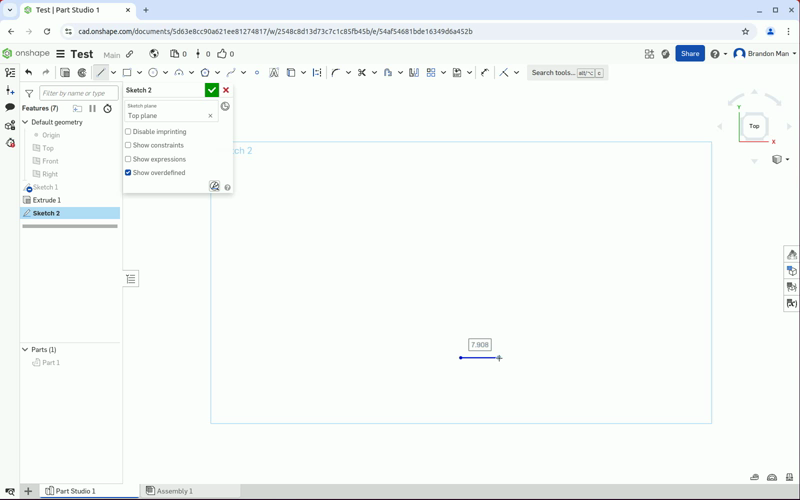
mouse_move(529, 357)
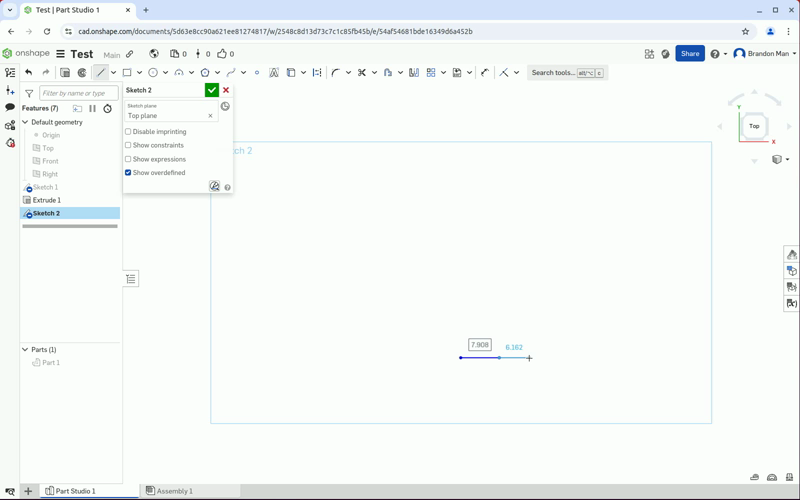
mouse_move(499, 319)
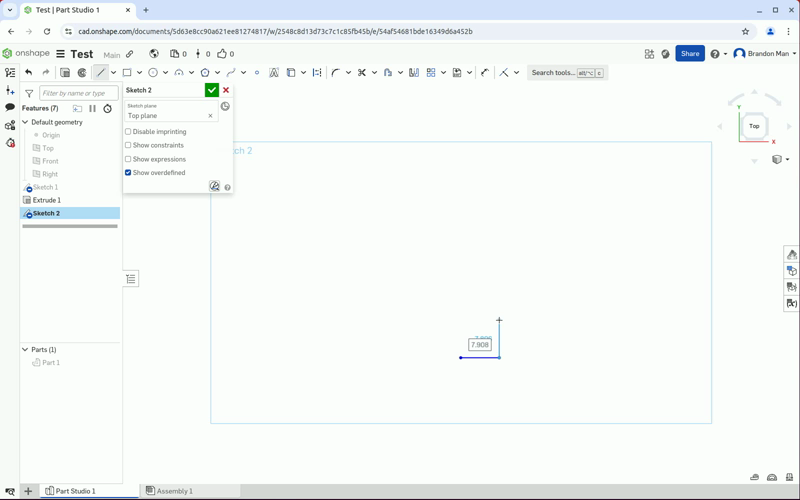
click(499, 319)
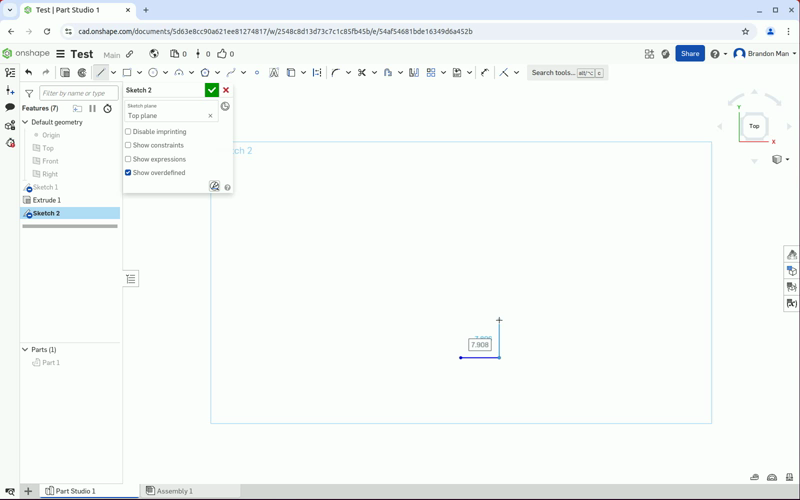
key_up(shift)
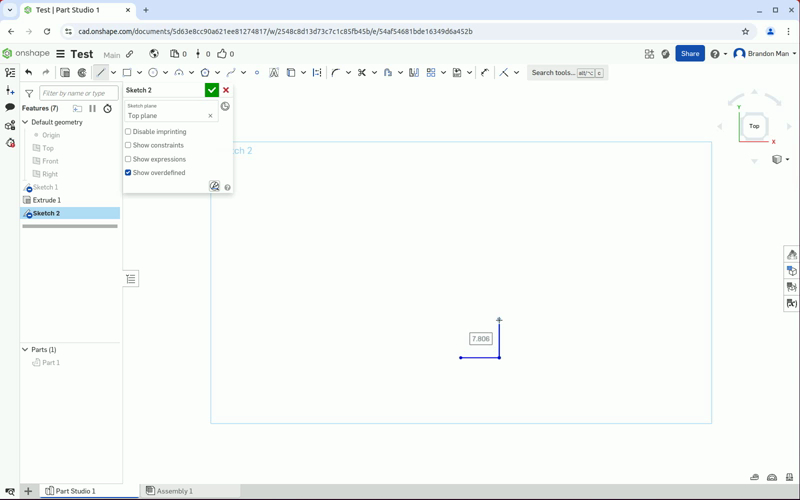
key_down(shift)
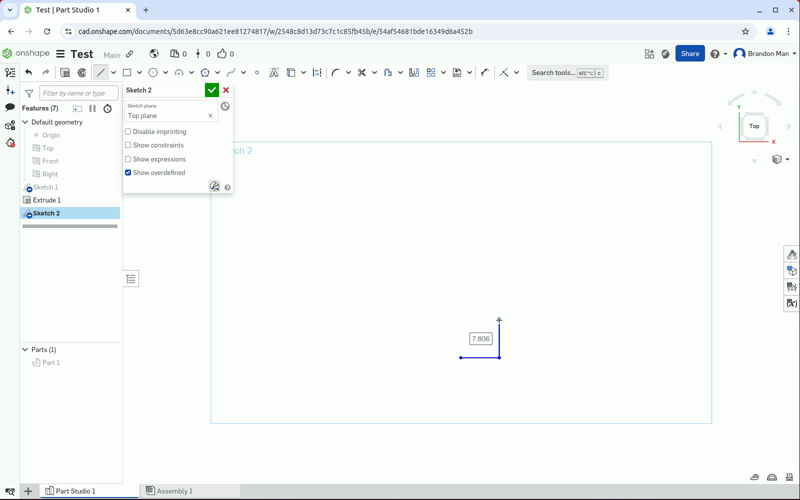
mouse_move(529, 319)
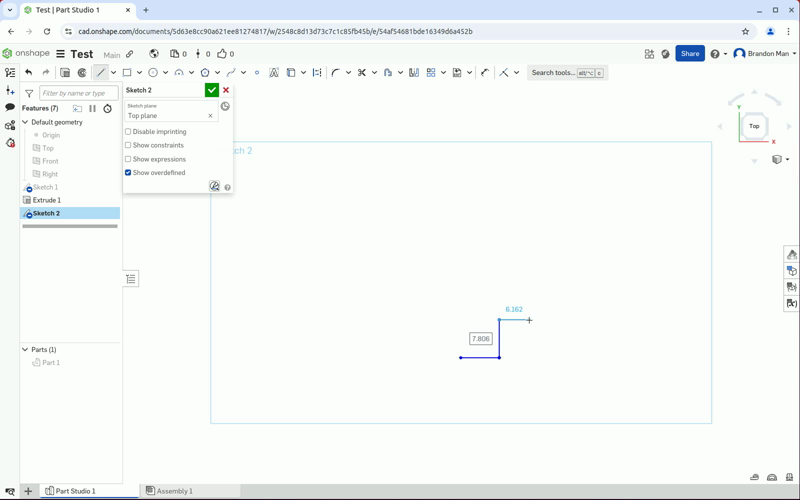
mouse_move(460, 319)
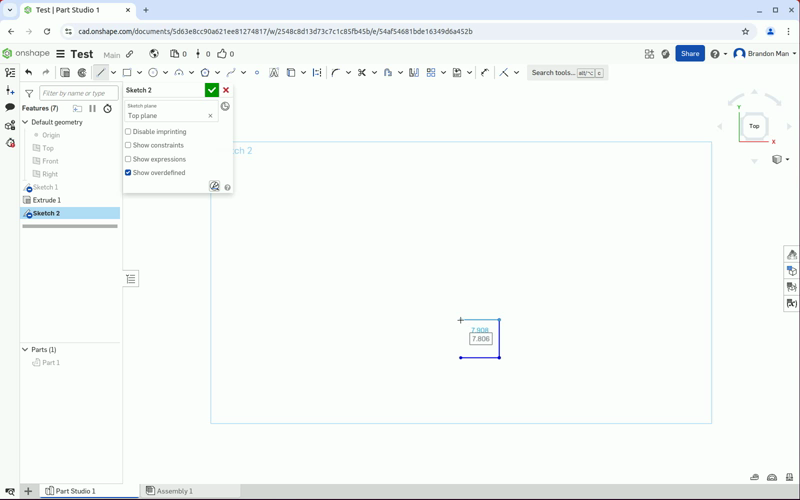
click(460, 319)
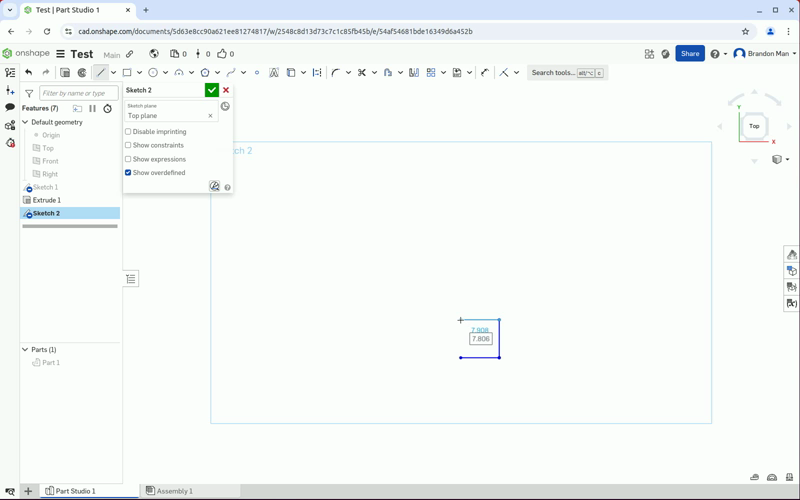
key_up(shift)
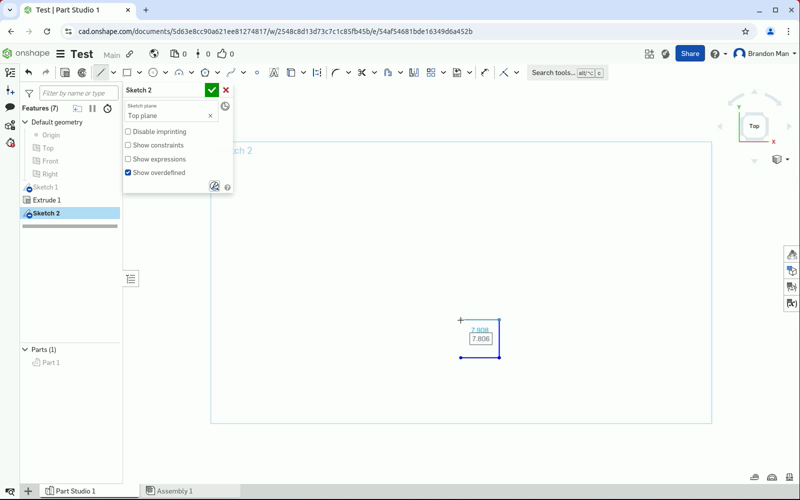
mouse_move(490, 319)
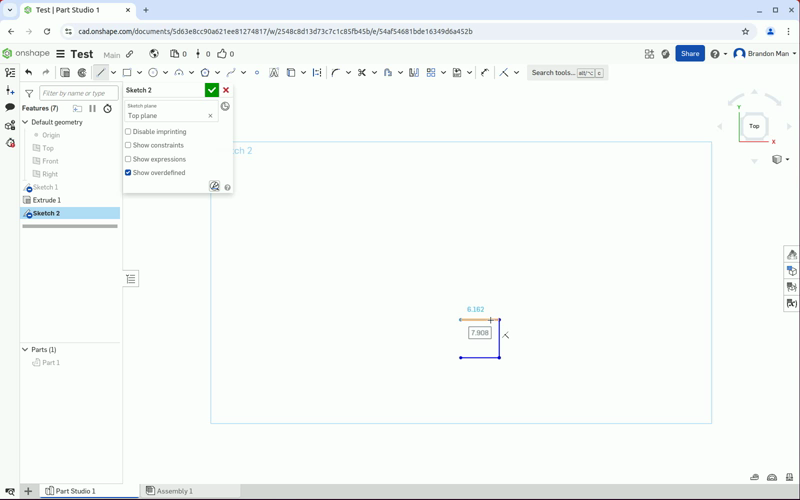
key_down(shift)
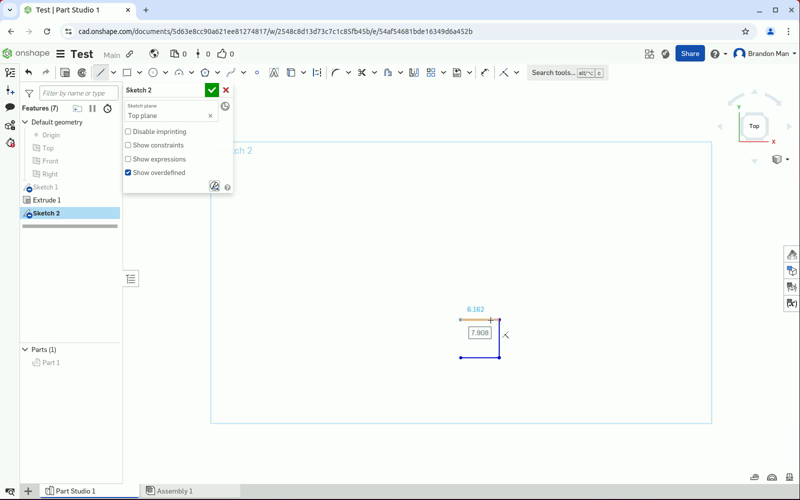
mouse_move(460, 357)
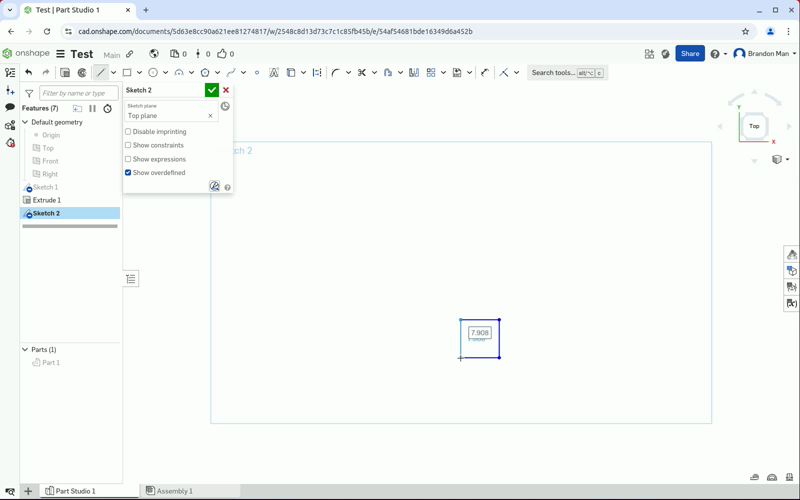
key_up(shift)
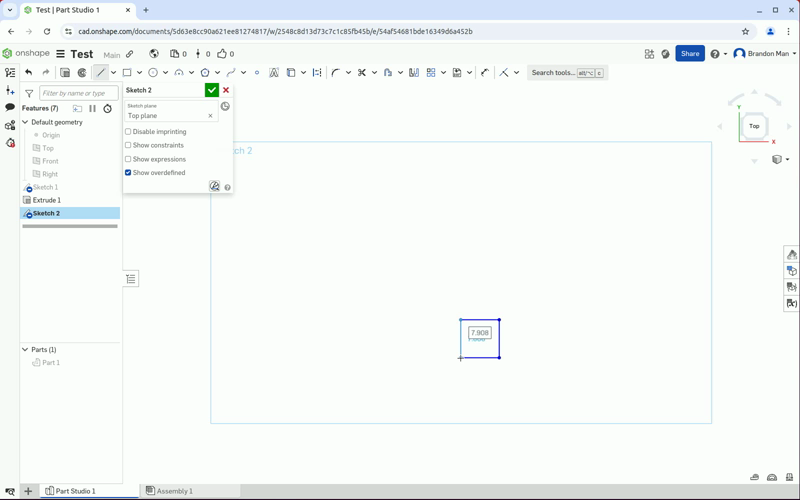
click(460, 357)
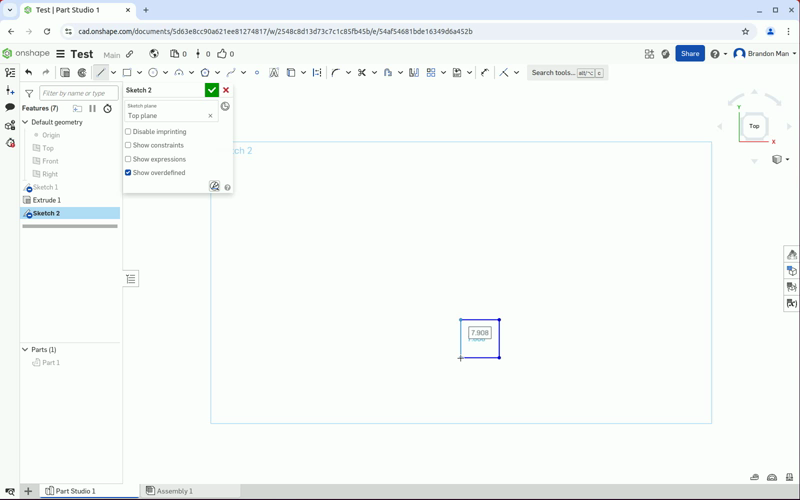
key(esc)
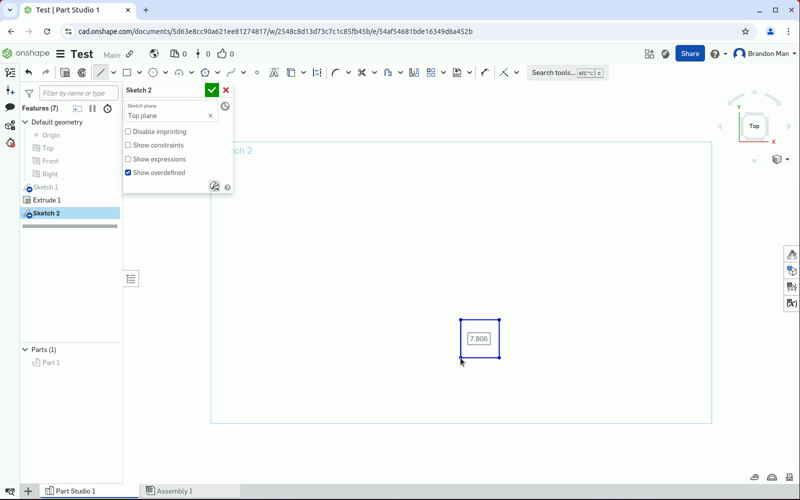
mouse_move(482, 344)
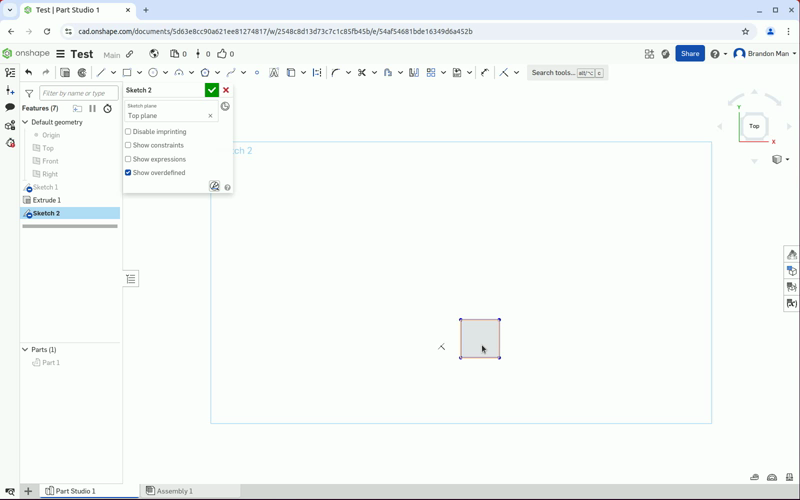
scroll(6)
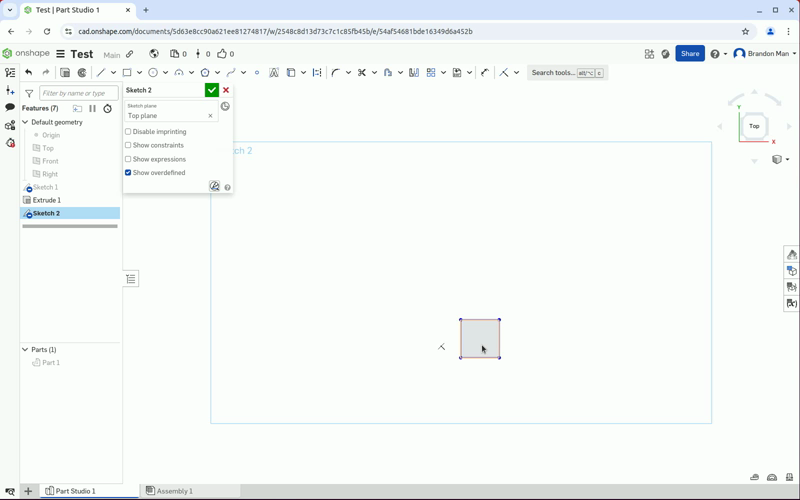
scroll(6)
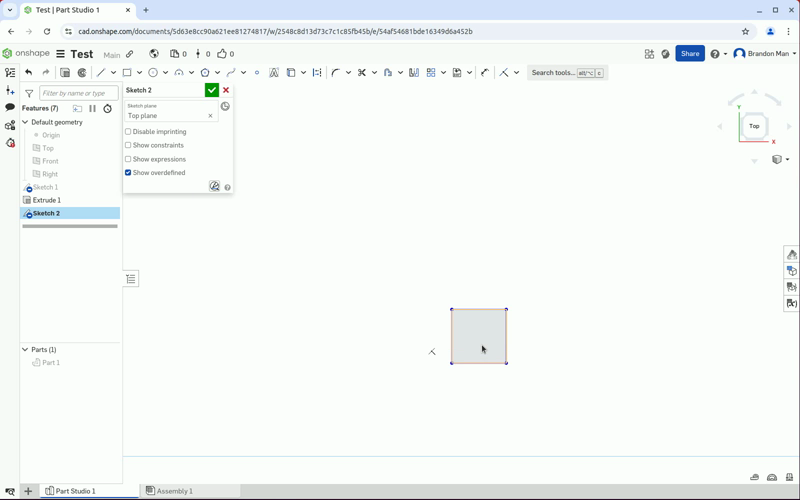
scroll(6)
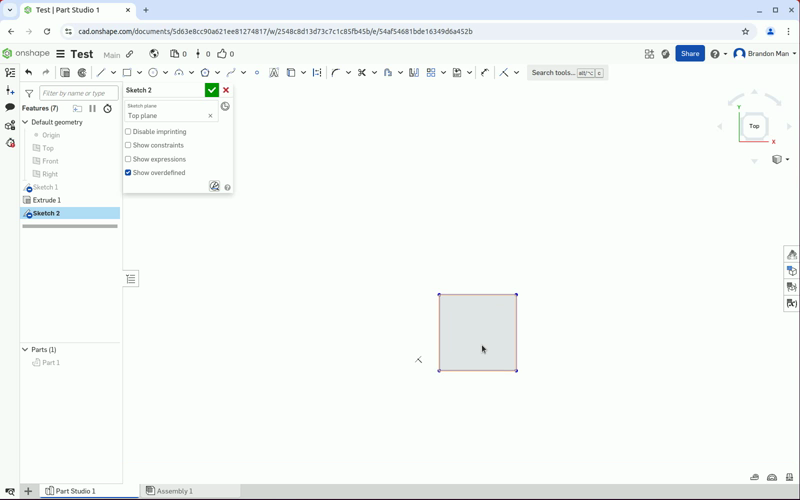
scroll(6)
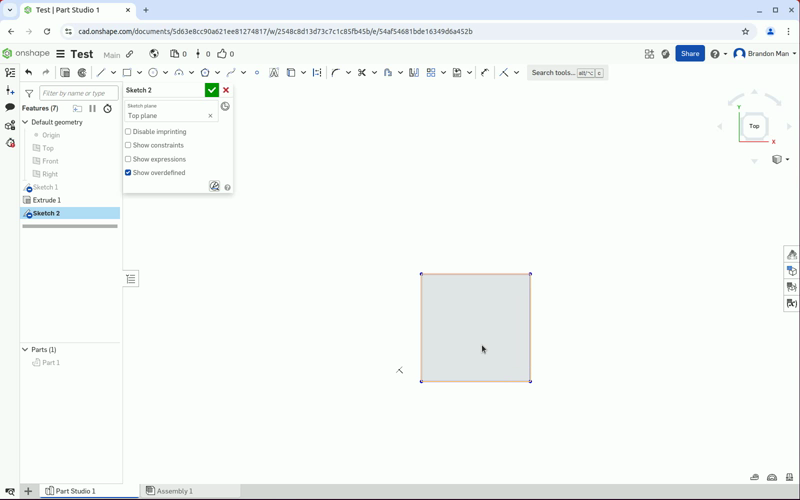
scroll(6)
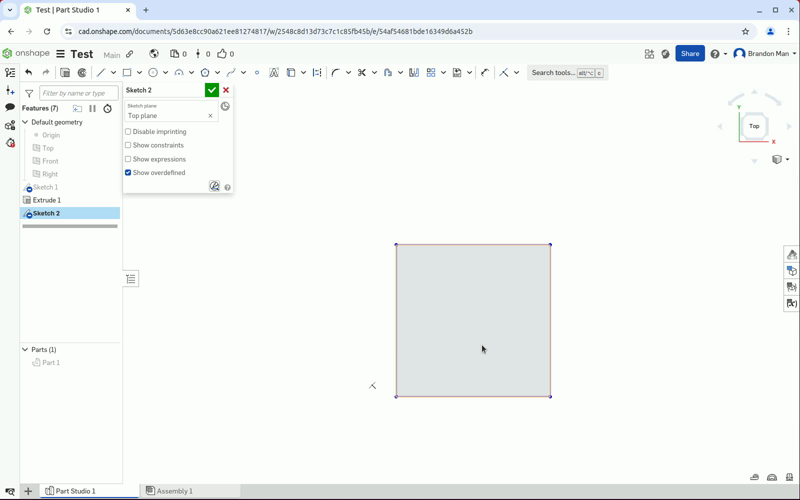
scroll(6)
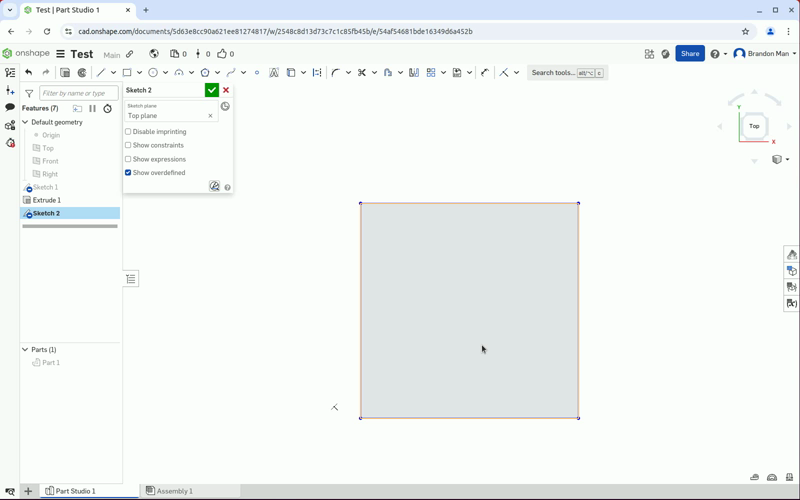
scroll(6)
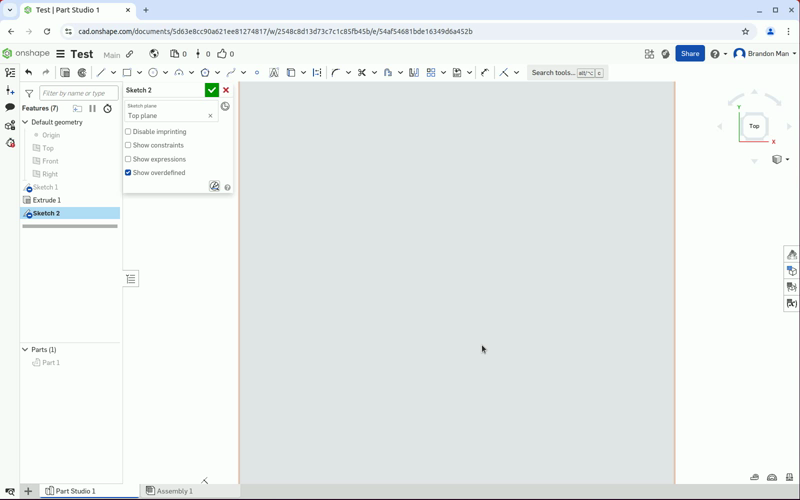
click(482, 344)
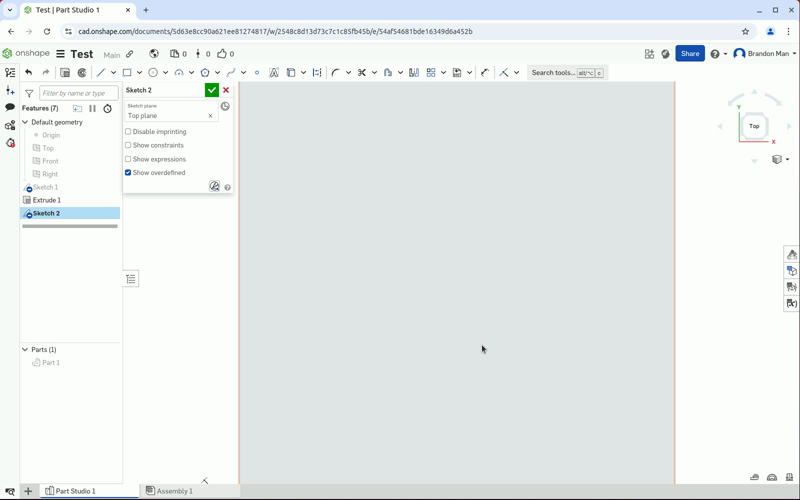
scroll(-6)
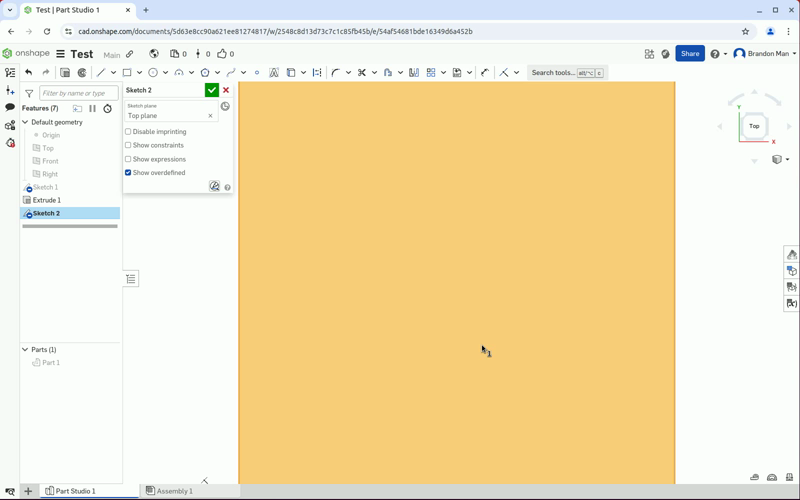
scroll(-6)
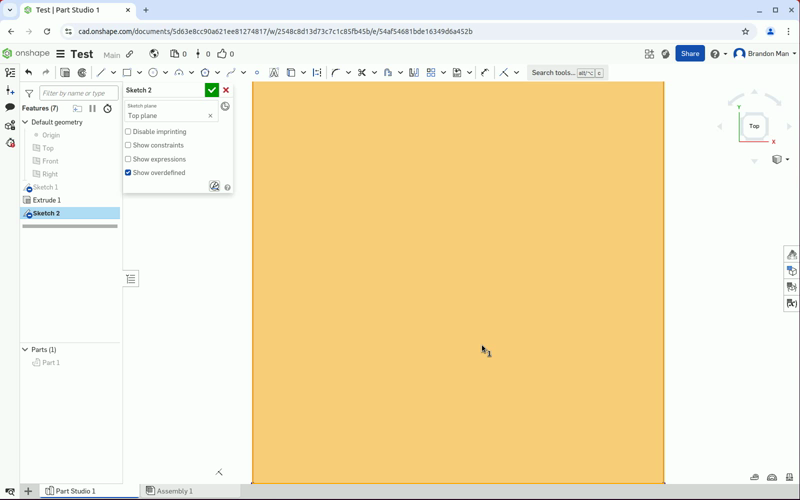
scroll(-6)
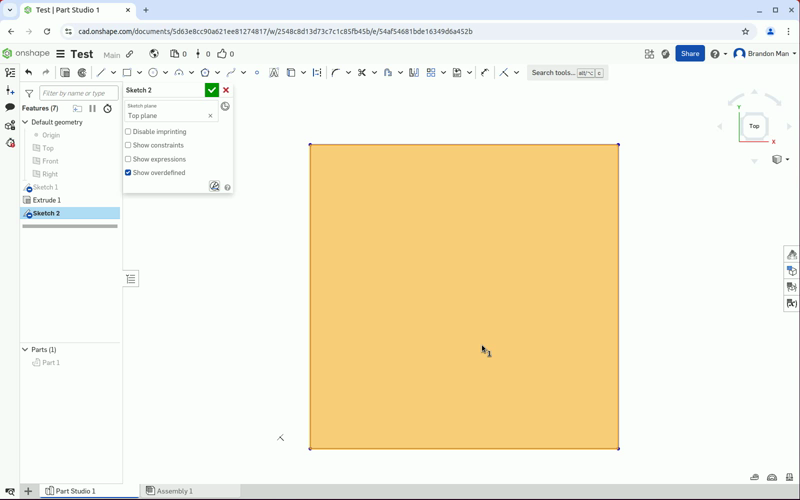
scroll(-6)
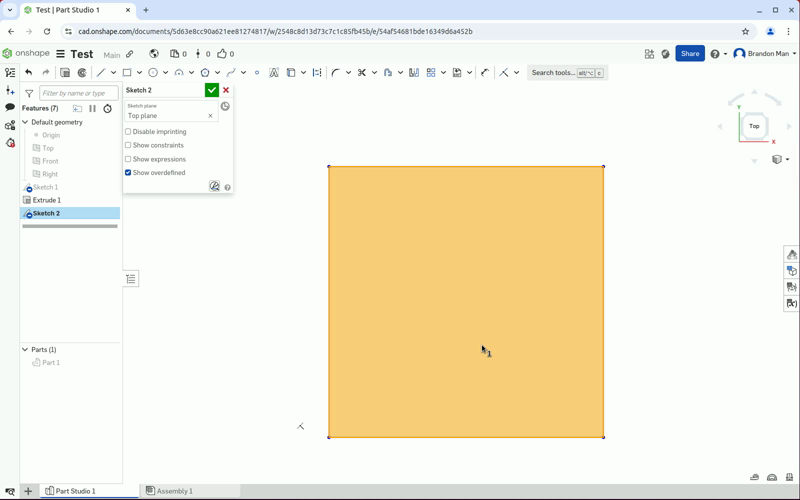
scroll(-6)
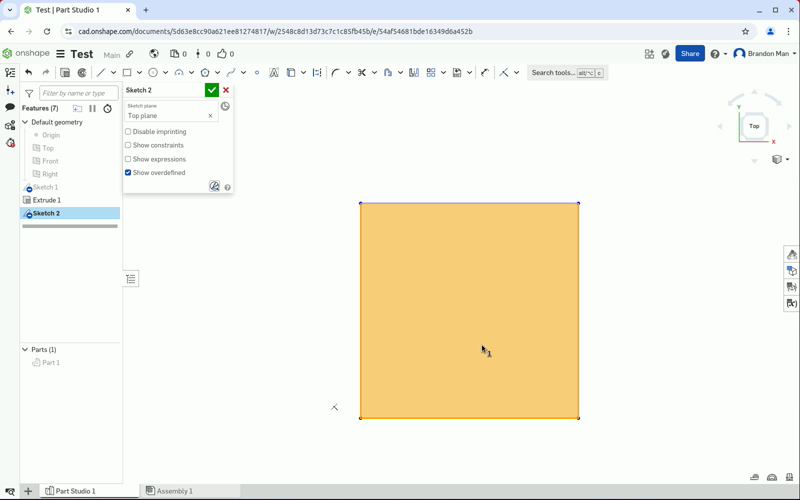
scroll(-6)
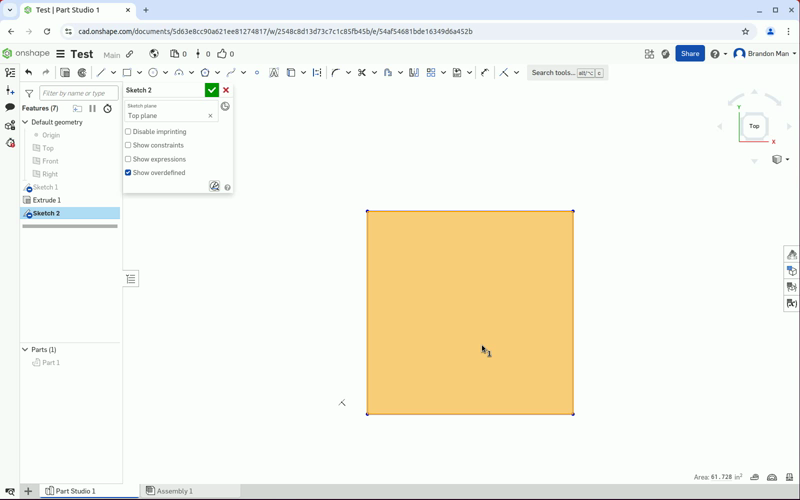
scroll(-6)
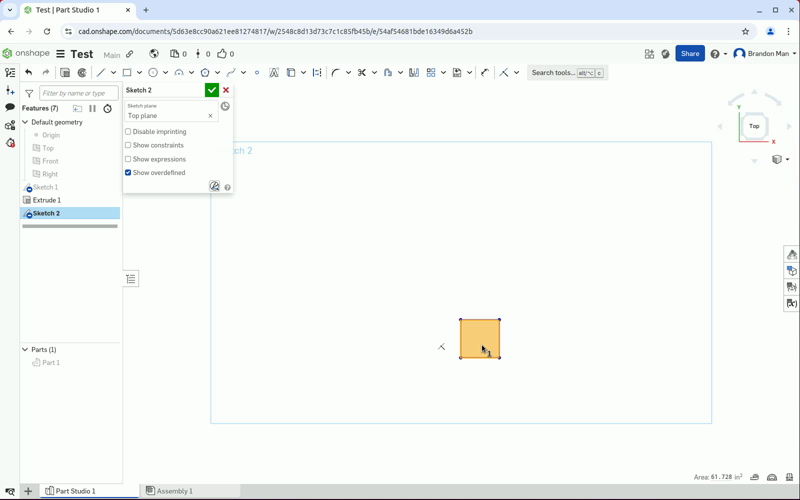
mouse_move(73, 352)
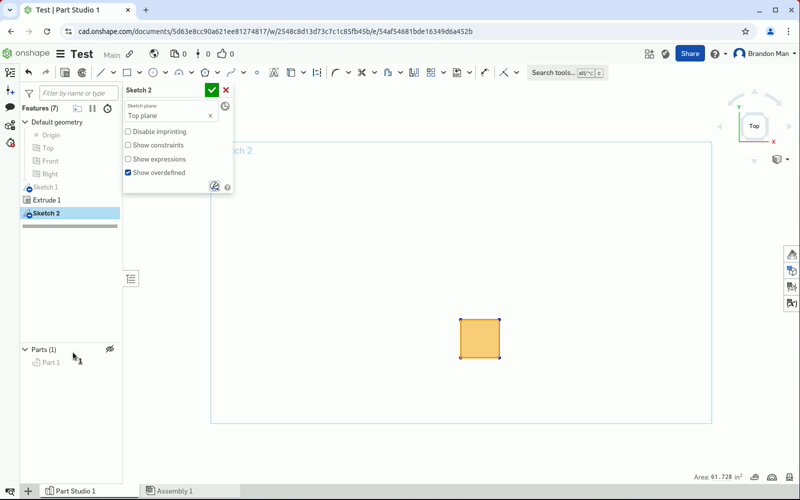
key(shift+y)
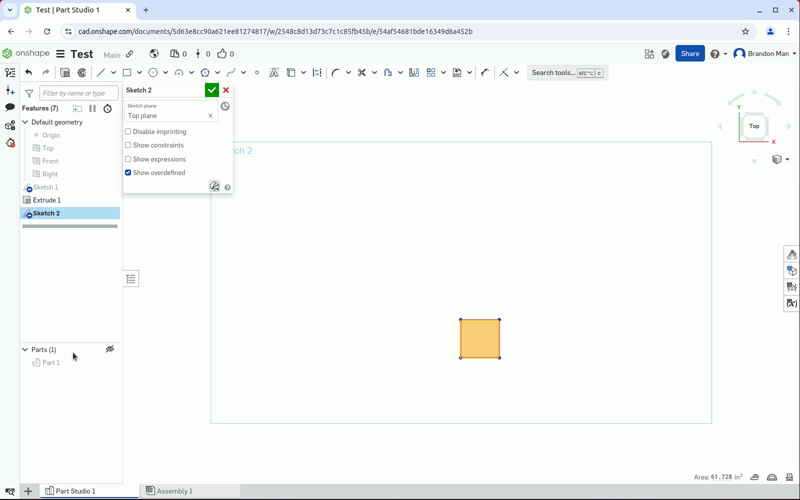
key(shift+e)
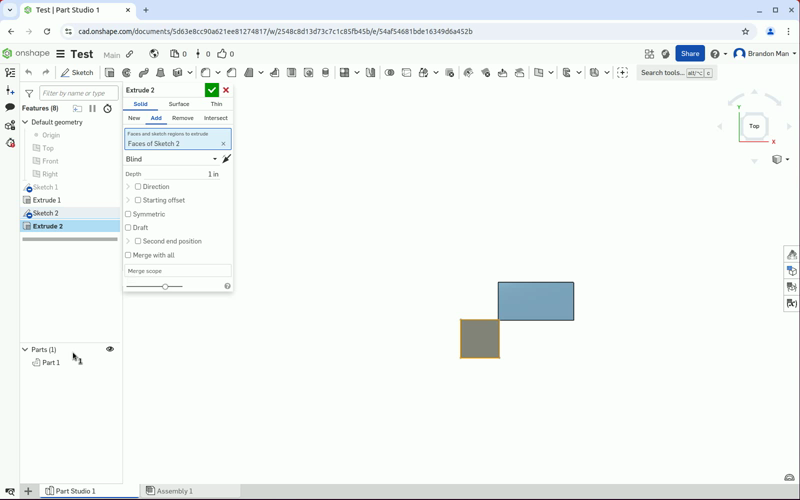
mouse_move(143, 106)
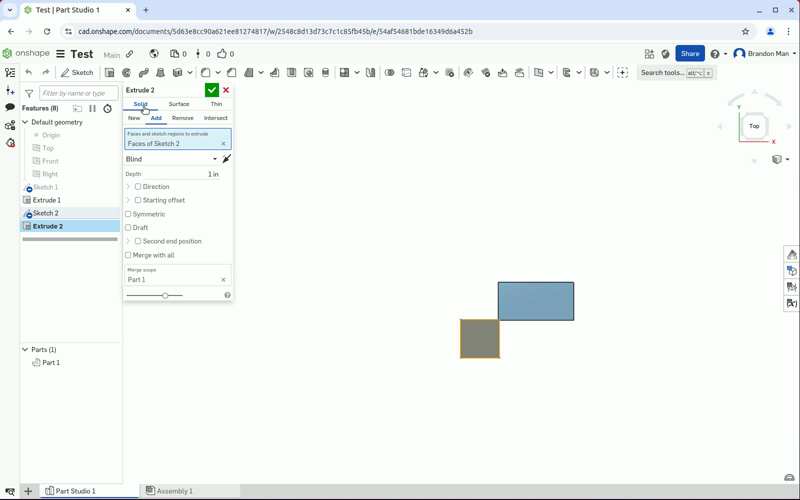
click(143, 106)
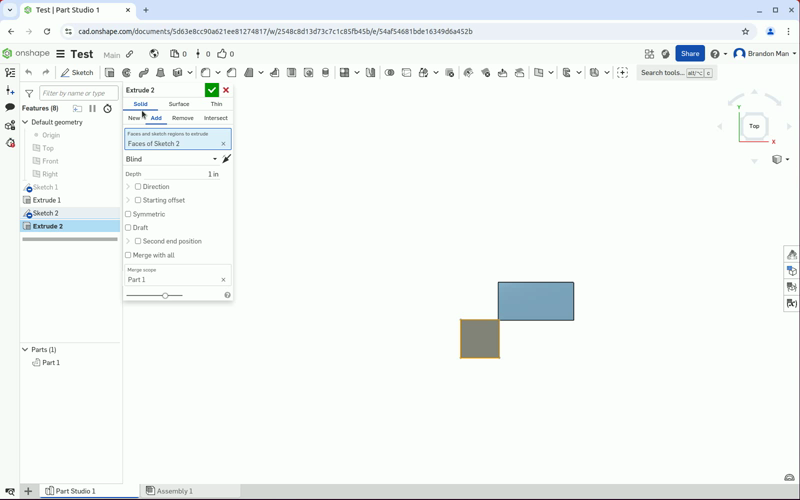
mouse_move(137, 120)
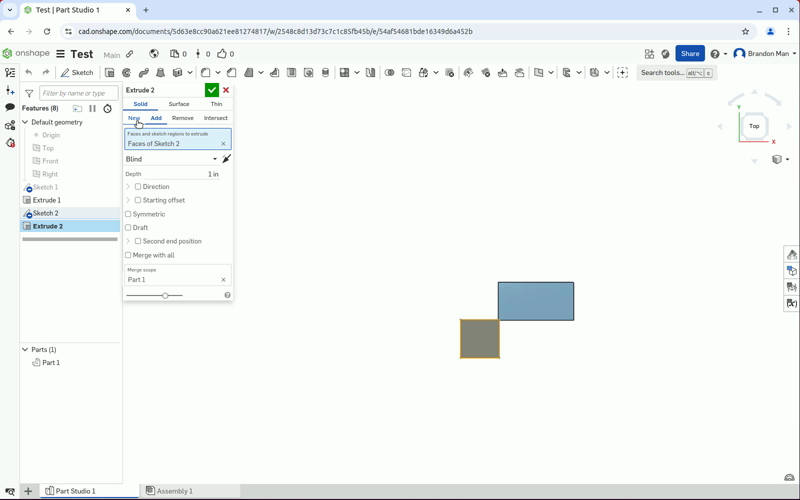
click(137, 120)
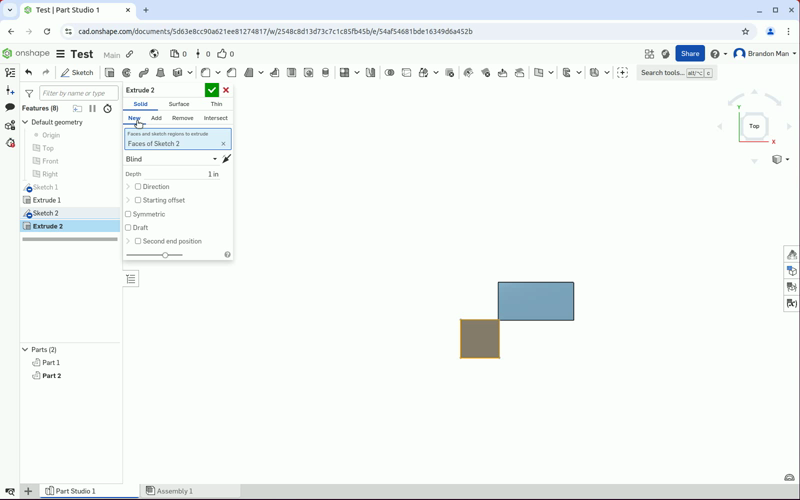
key(tab, 4)
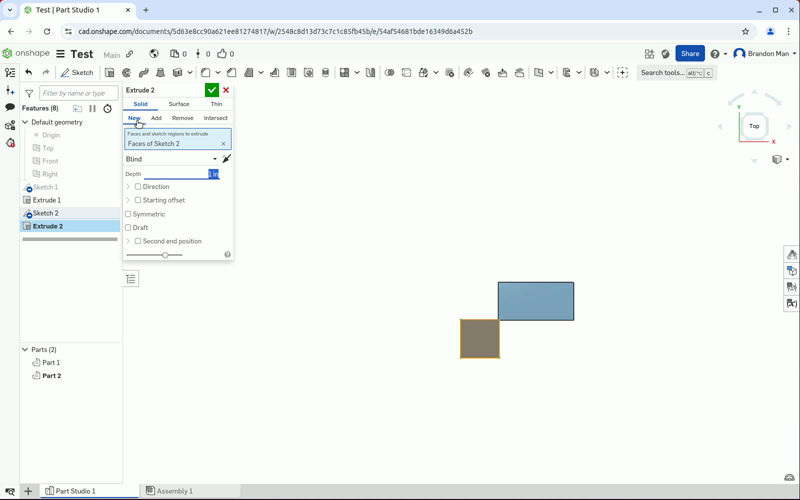
text(15.405)
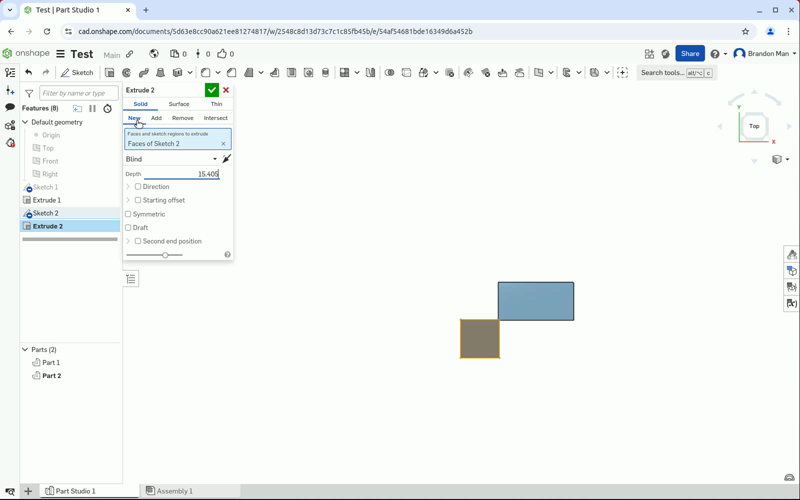
key(enter)
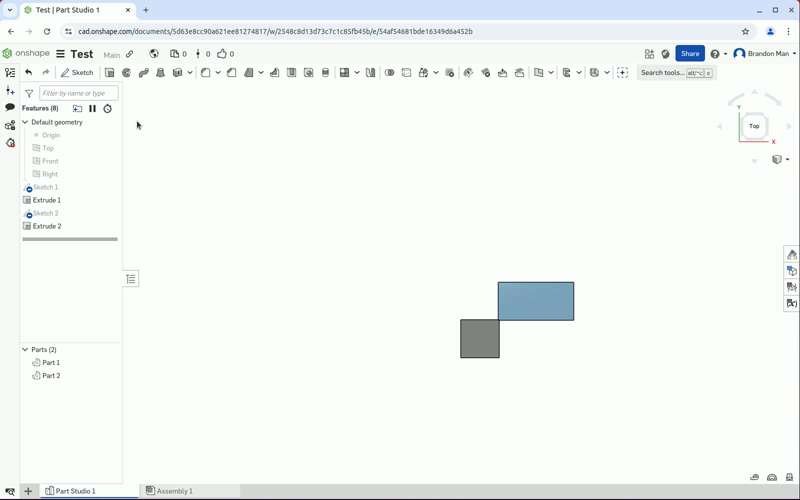
key(shift+h)
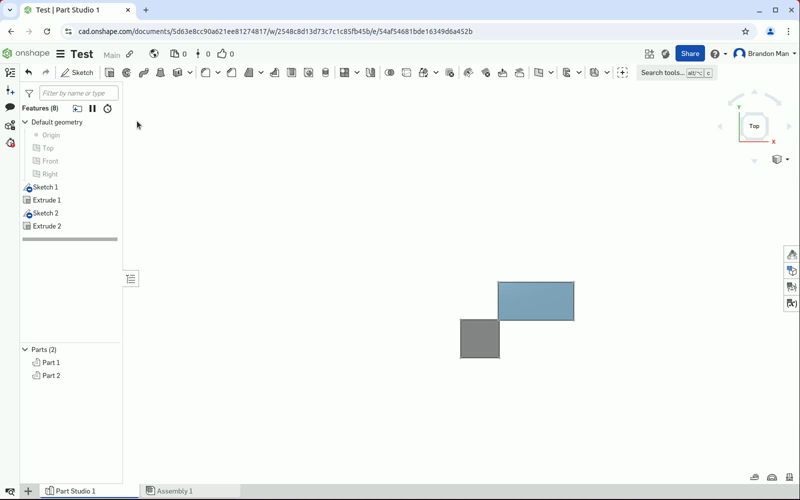
key(shift+h)
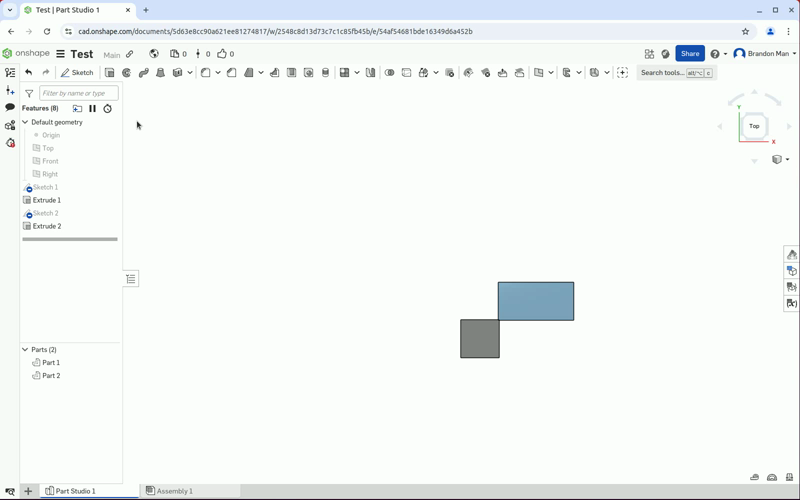
mouse_move(73, 189)
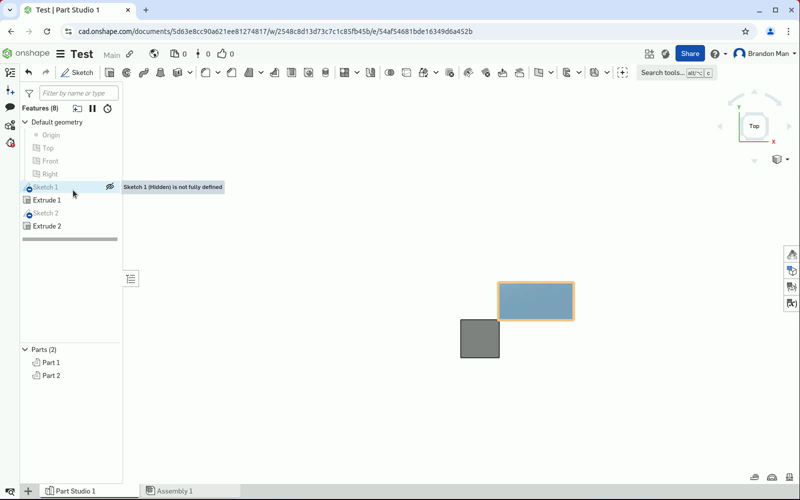
click(73, 189)
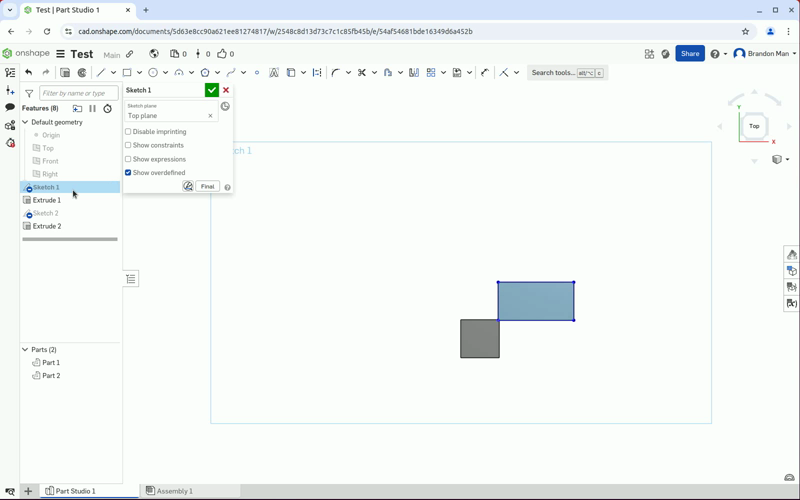
mouse_move(229, 92)
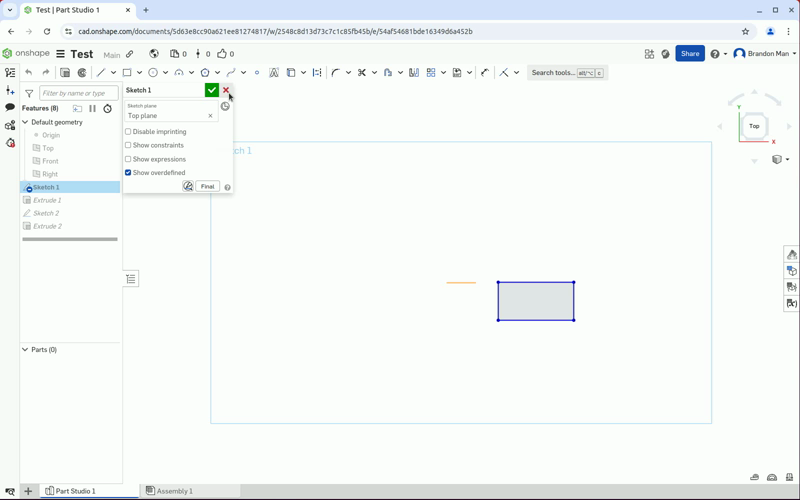
click(229, 92)
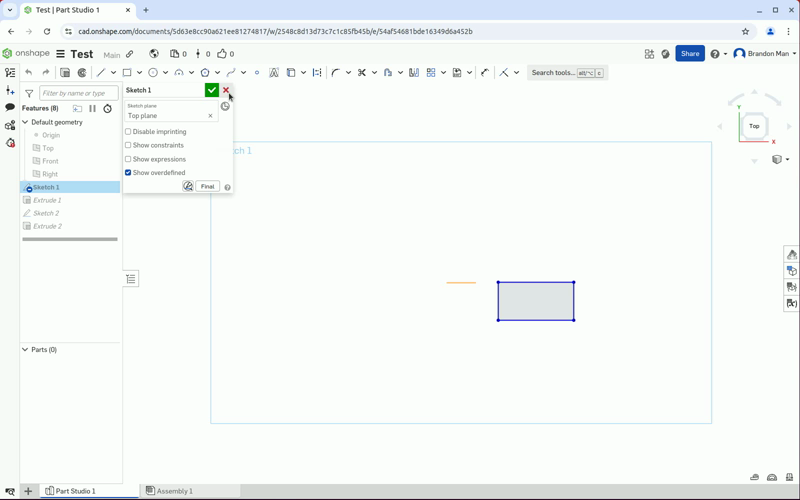
key(shift+s)
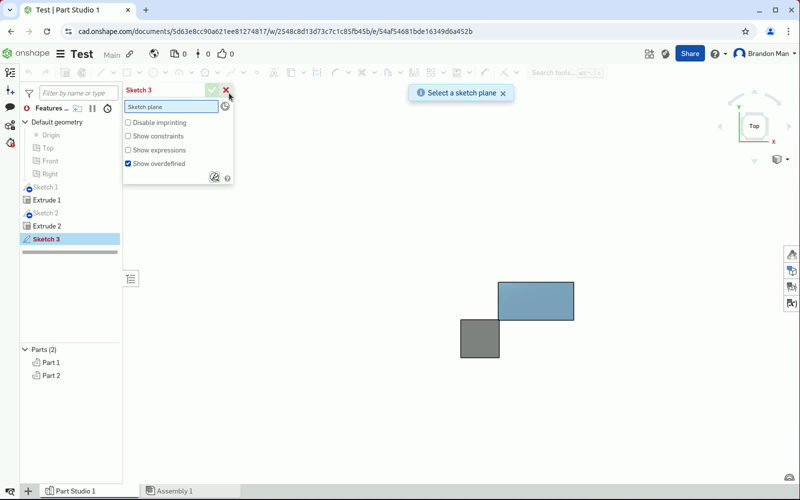
mouse_move(73, 150)
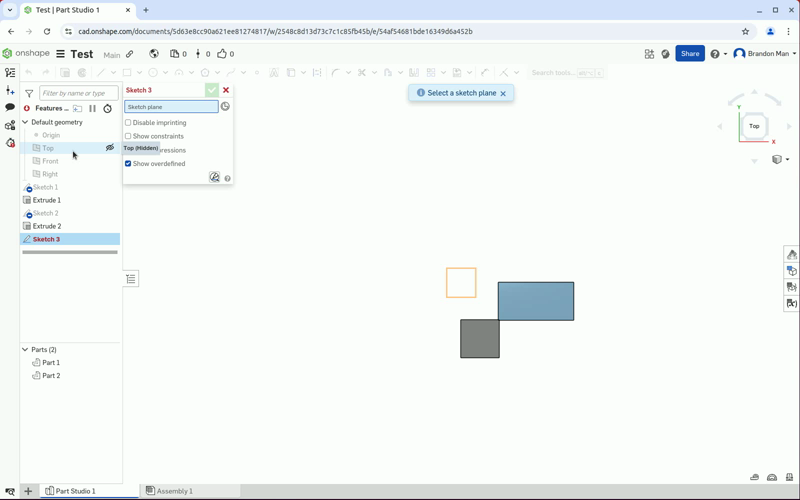
click(73, 150)
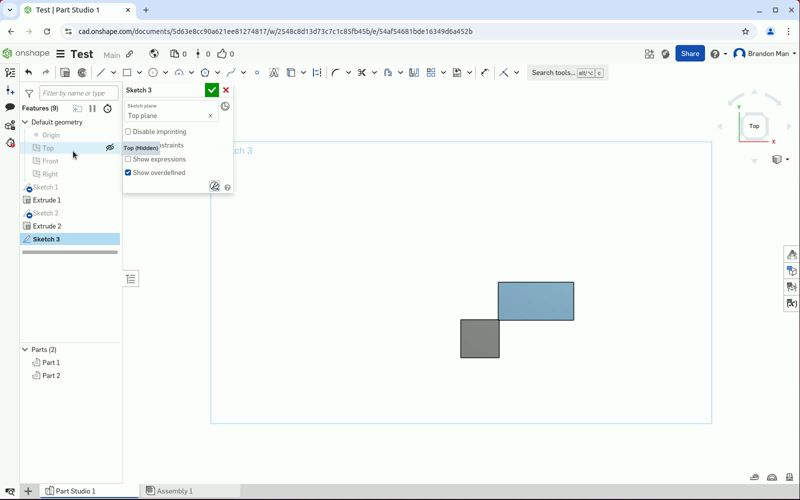
mouse_move(73, 352)
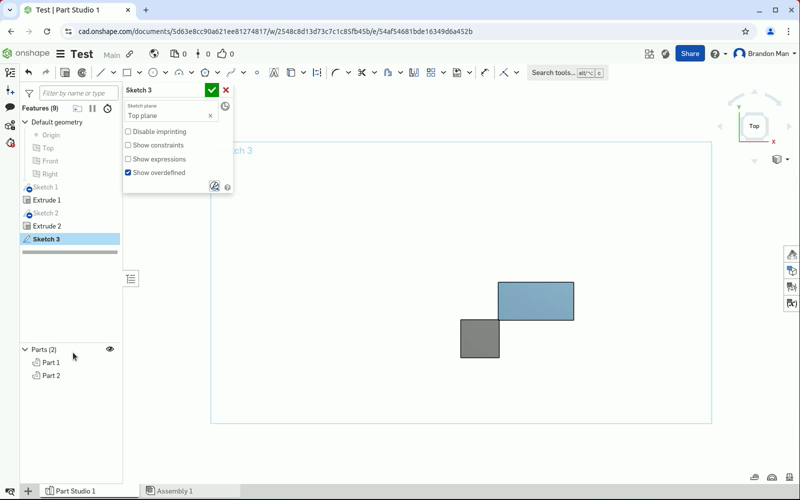
key(y)
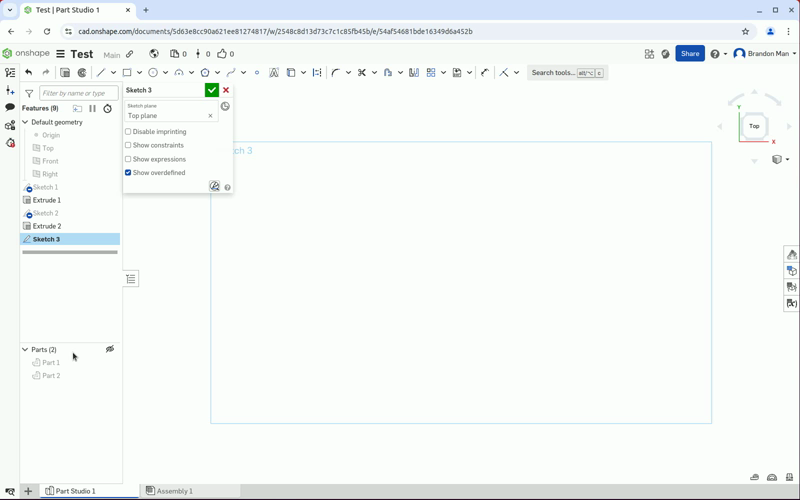
key(l)
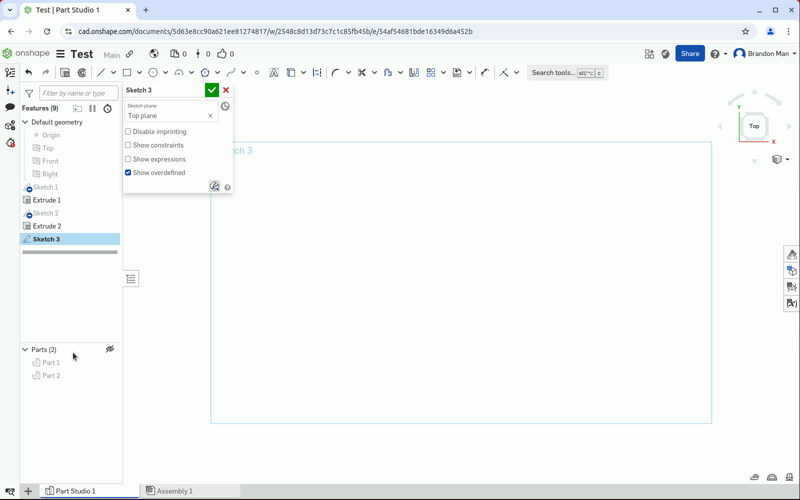
key_down(shift)
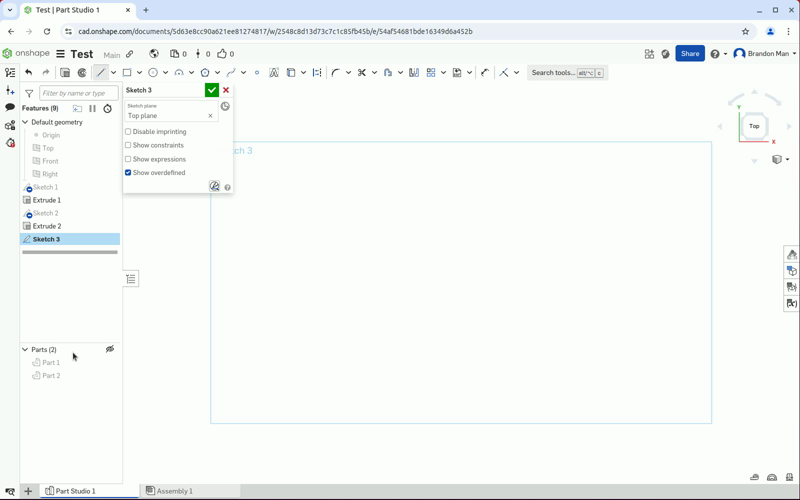
mouse_move(460, 320)
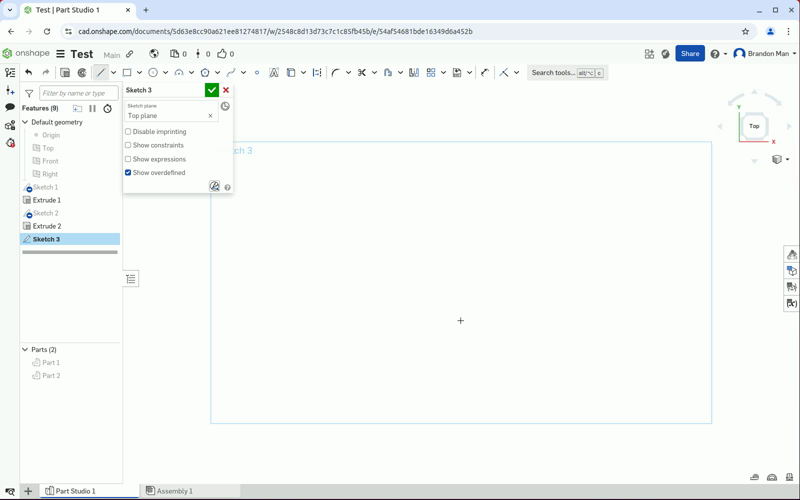
click(460, 320)
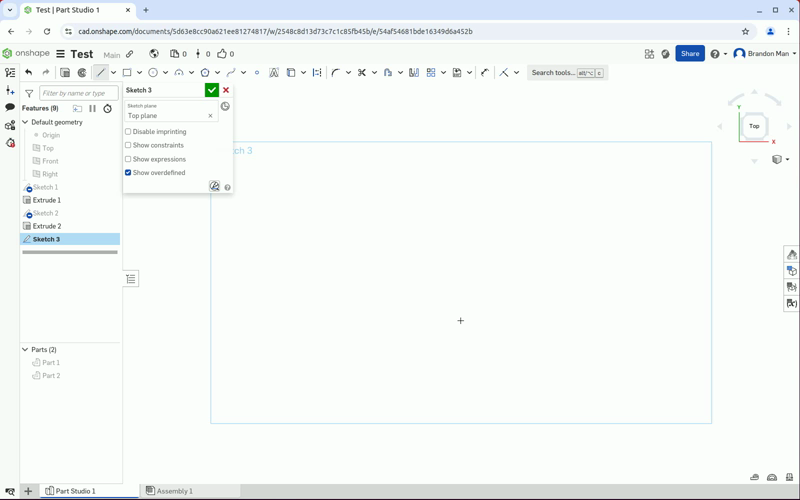
key_up(shift)
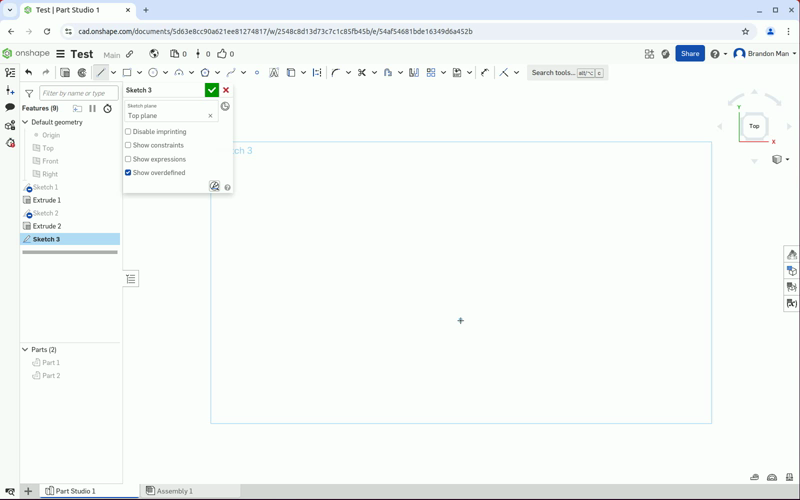
key_down(shift)
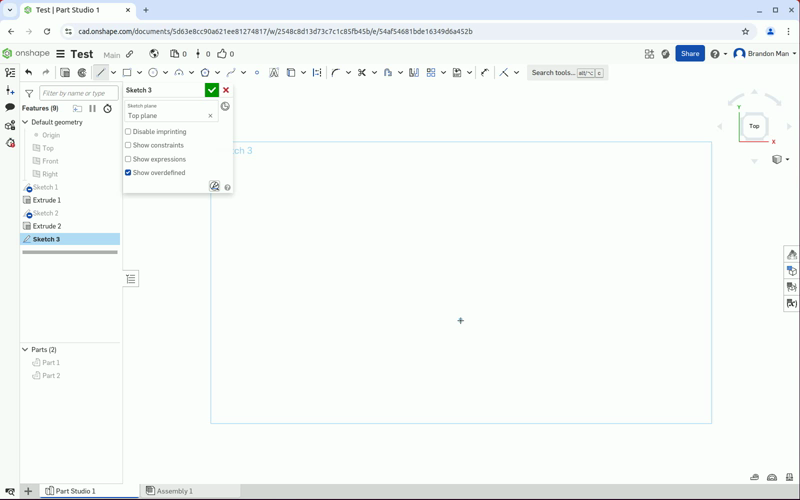
mouse_move(490, 320)
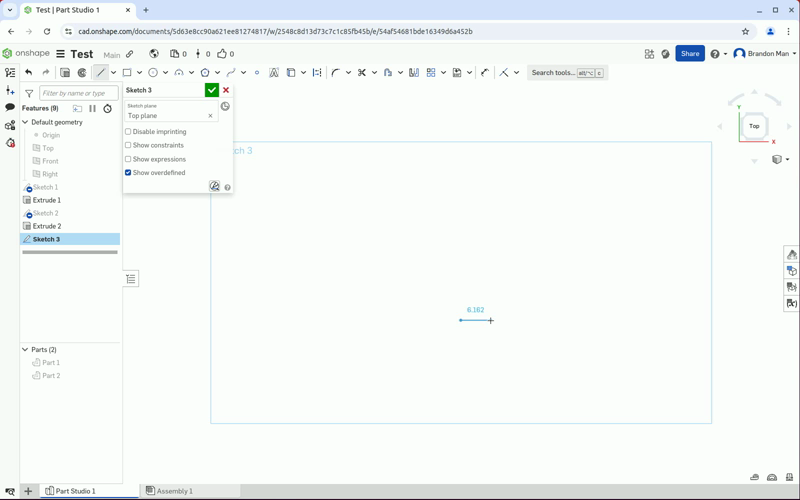
mouse_move(499, 320)
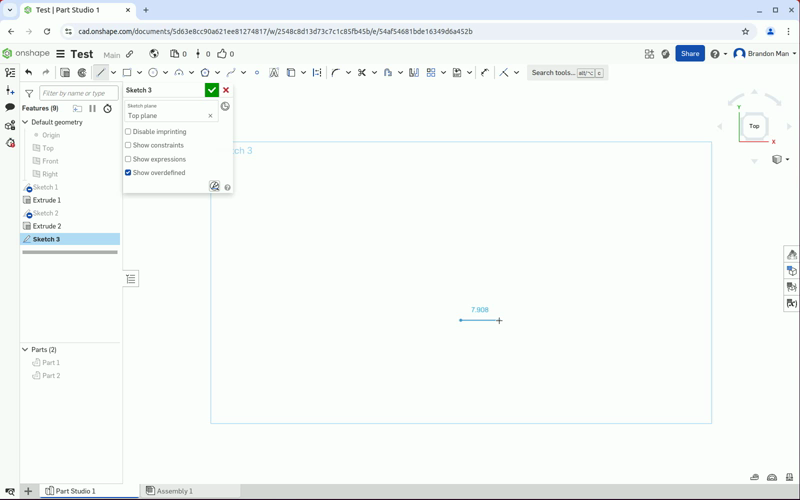
click(499, 320)
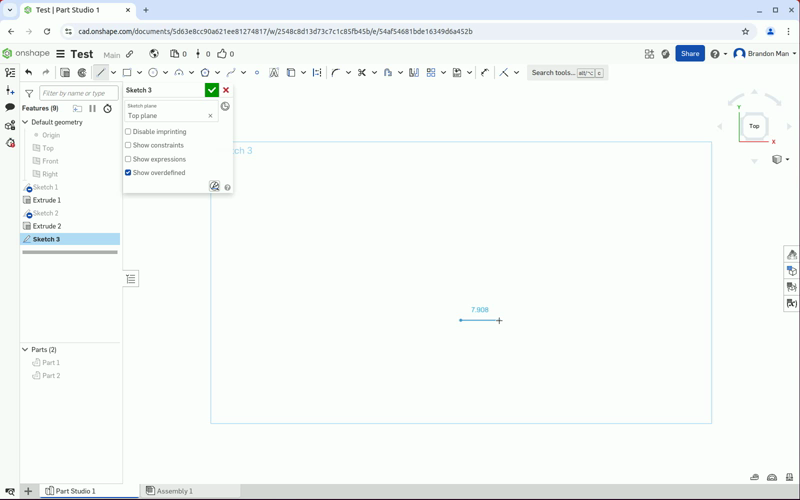
key_up(shift)
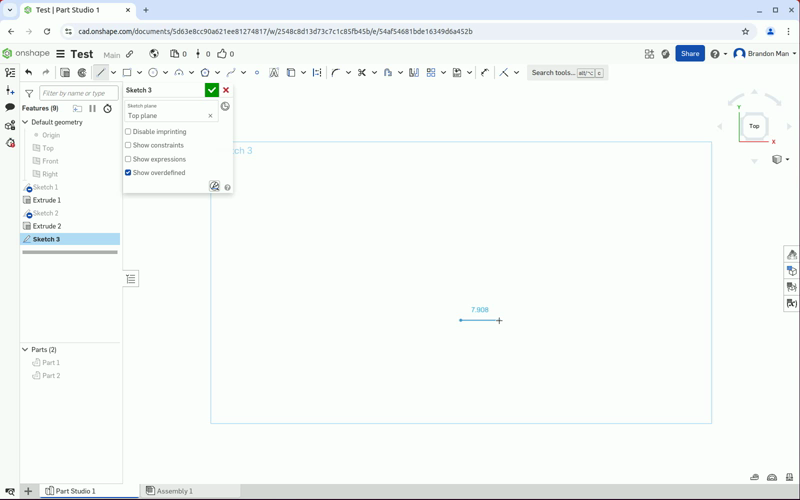
key_down(shift)
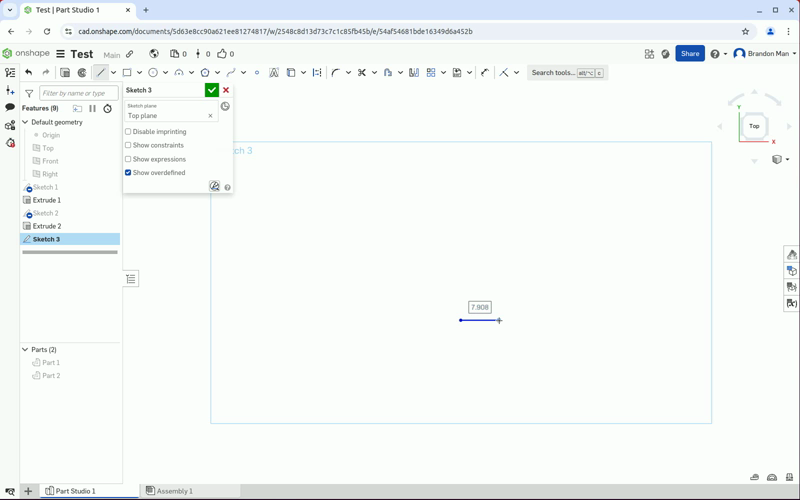
mouse_move(529, 320)
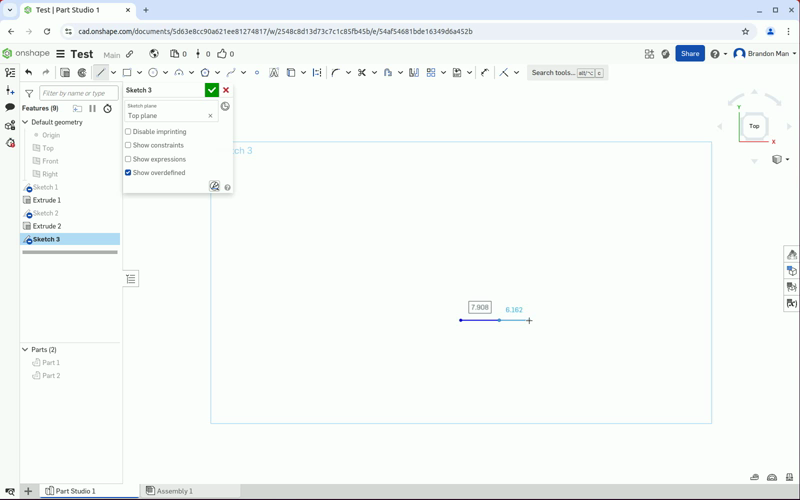
mouse_move(499, 282)
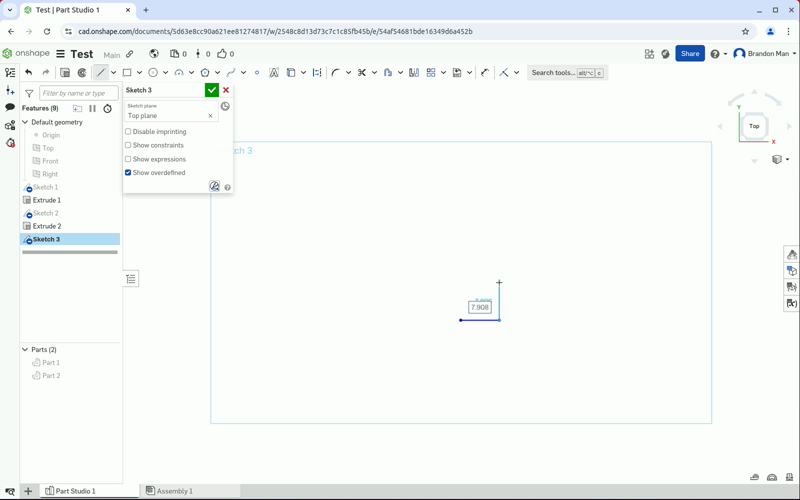
click(499, 282)
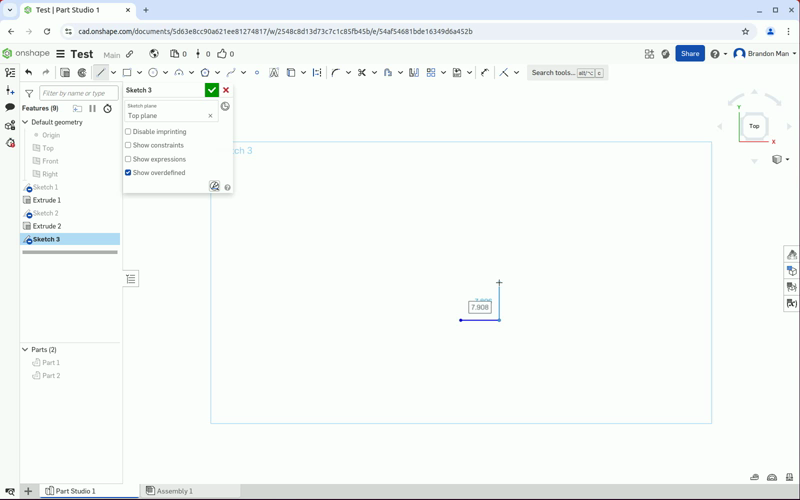
key_up(shift)
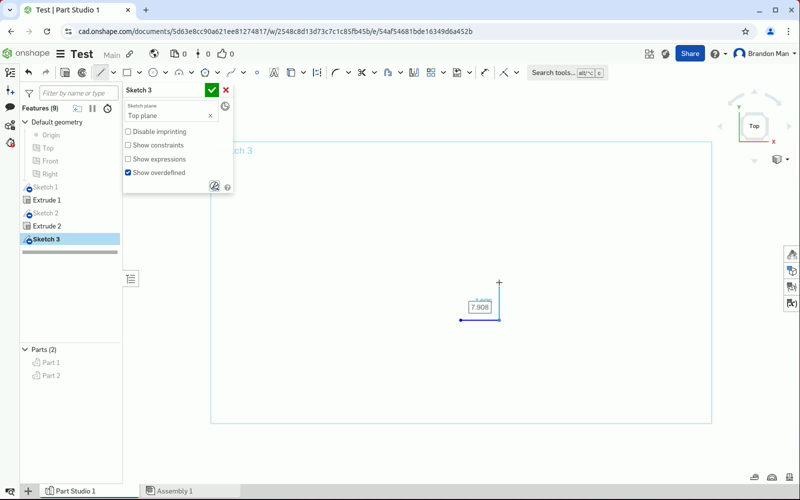
key_down(shift)
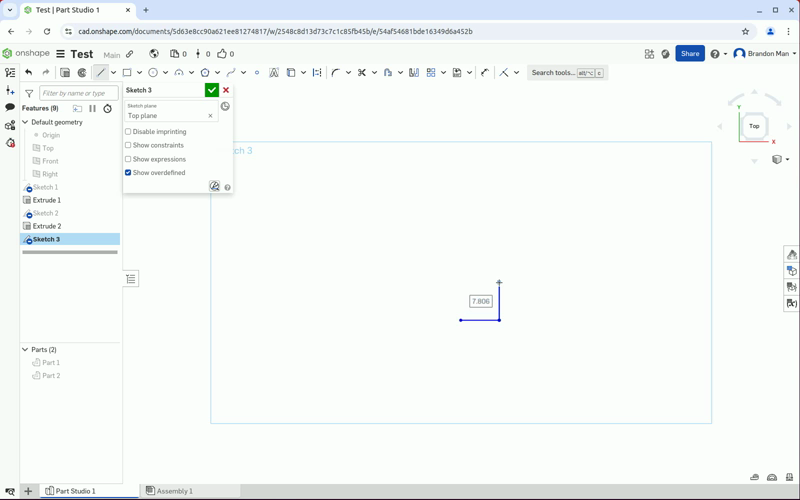
mouse_move(529, 282)
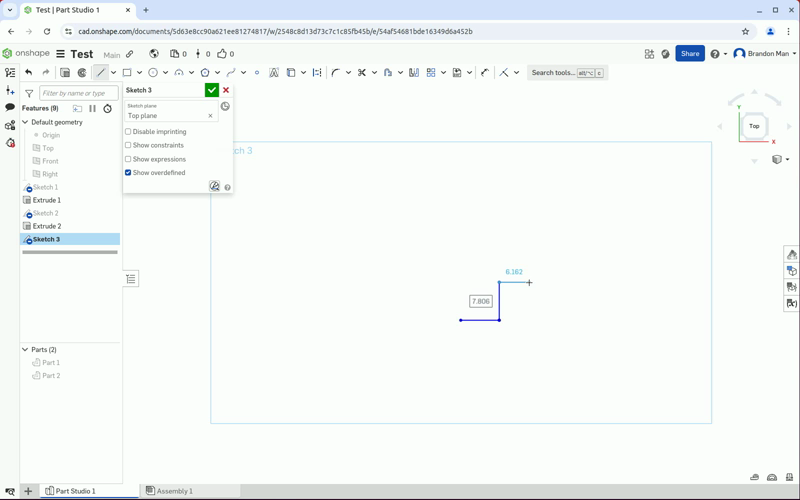
mouse_move(460, 282)
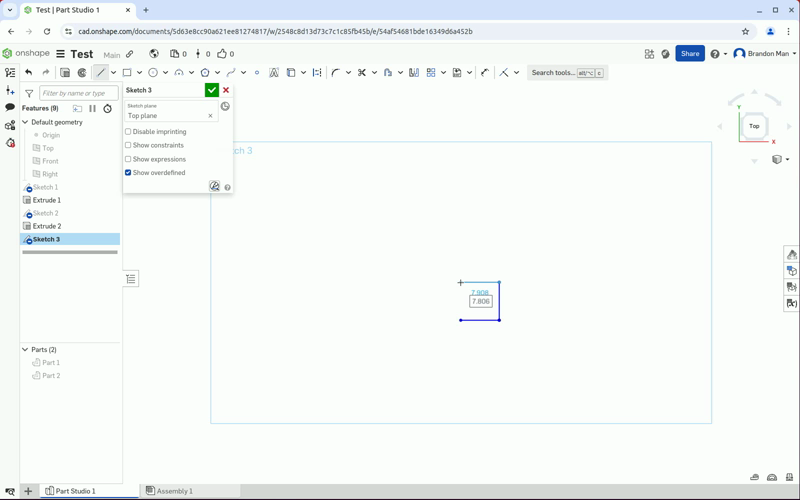
click(460, 282)
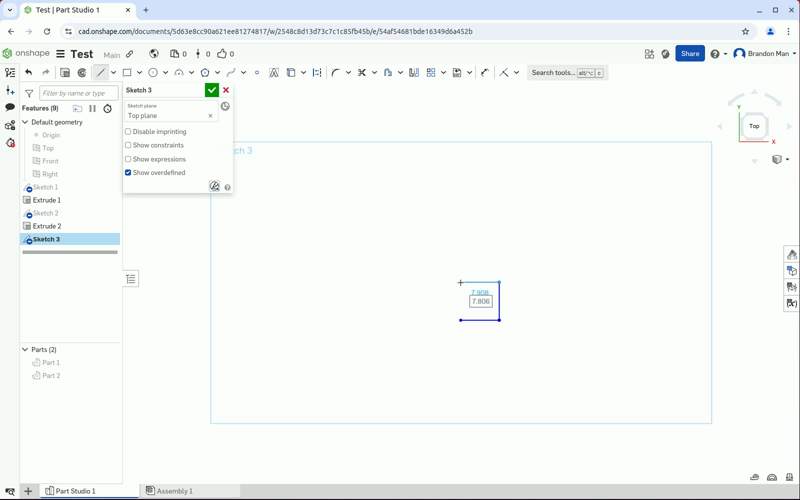
key_up(shift)
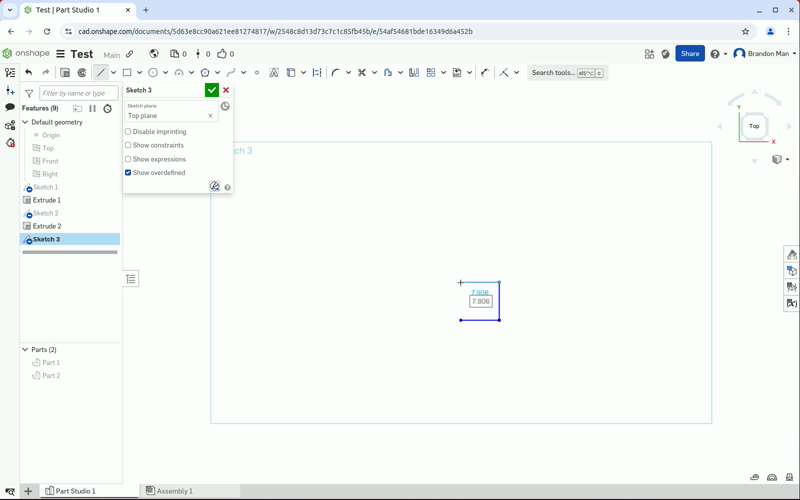
mouse_move(490, 282)
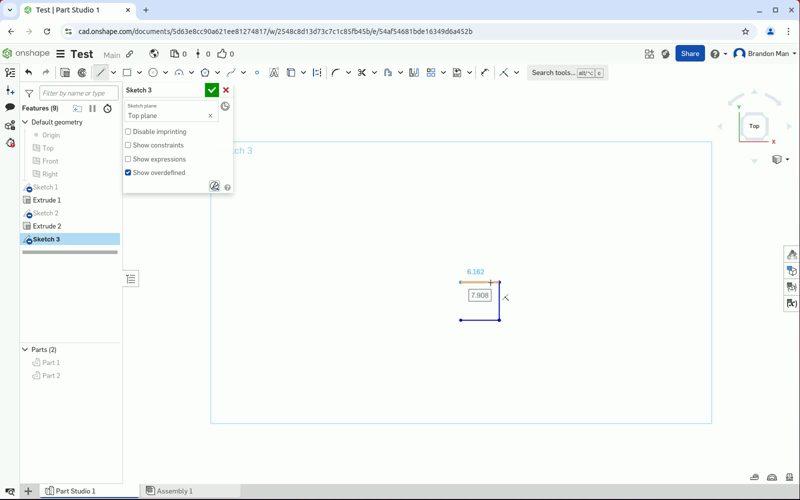
key_down(shift)
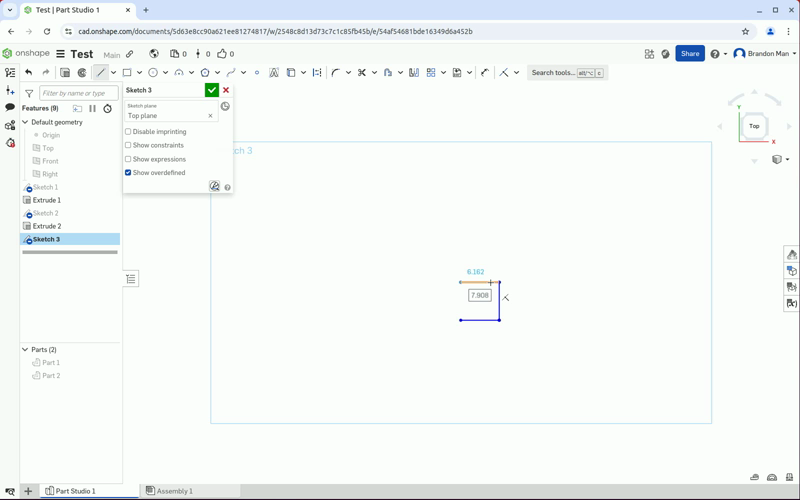
mouse_move(460, 320)
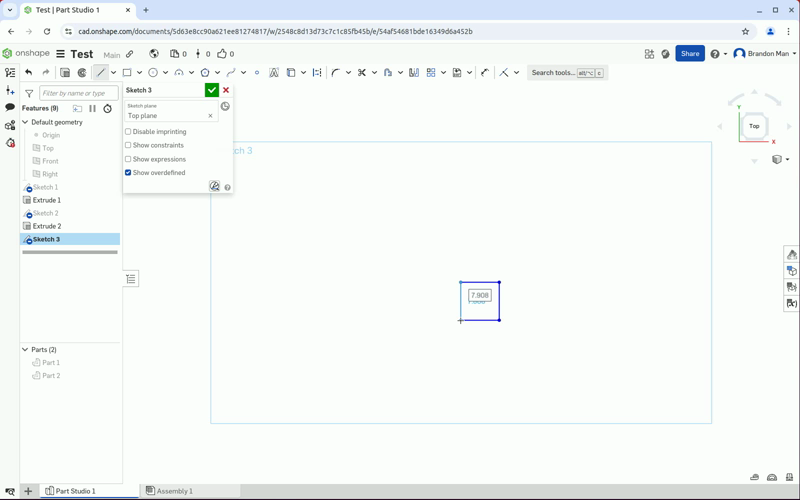
key_up(shift)
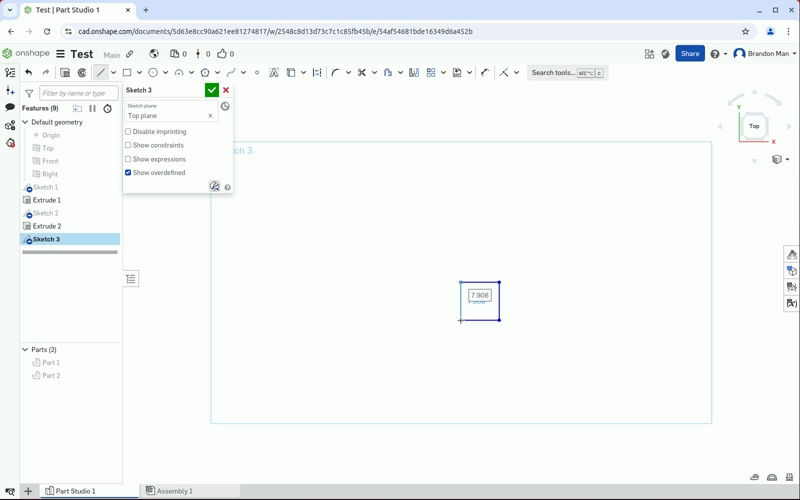
click(460, 320)
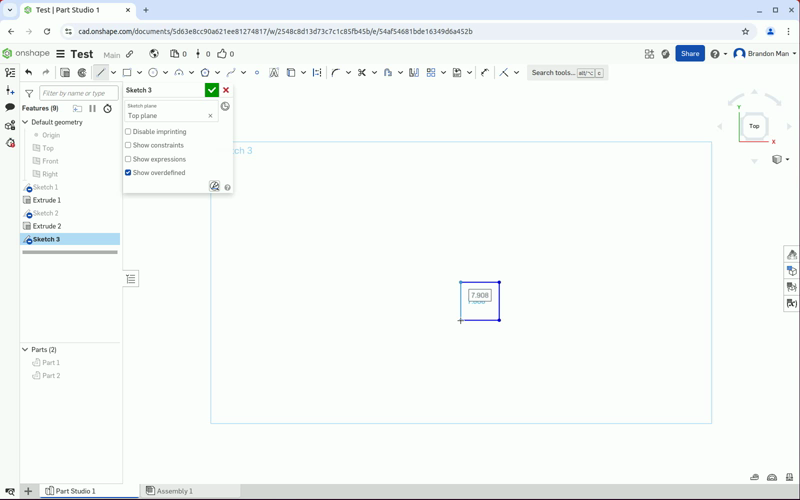
key(esc)
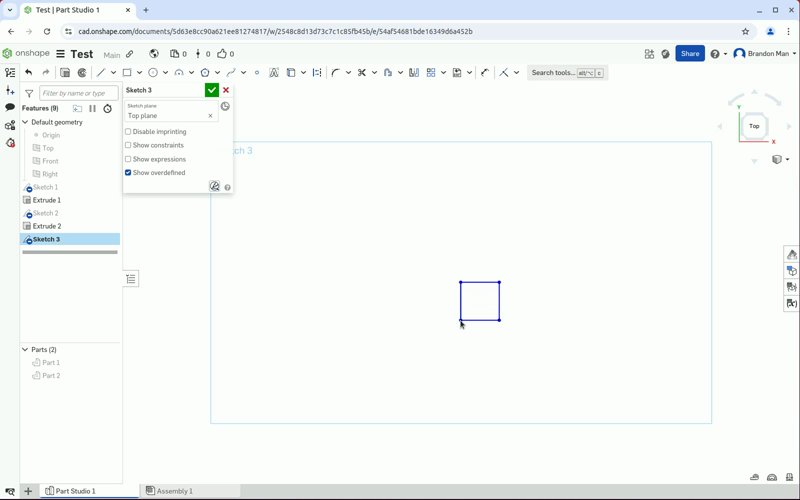
mouse_move(473, 306)
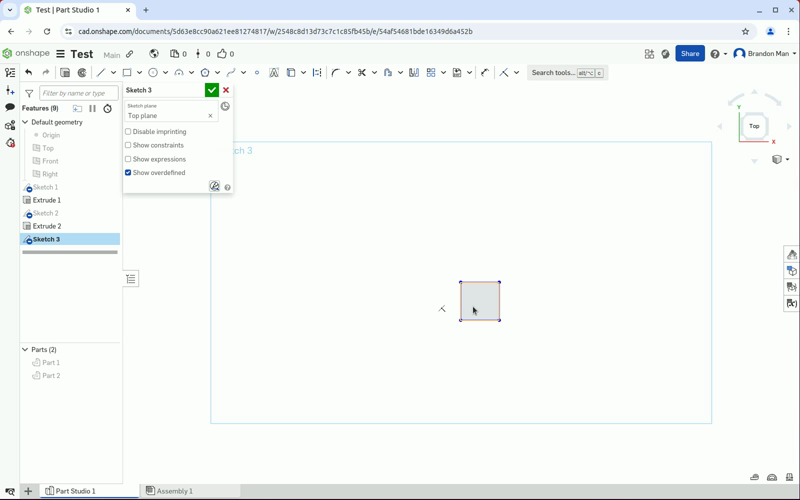
scroll(6)
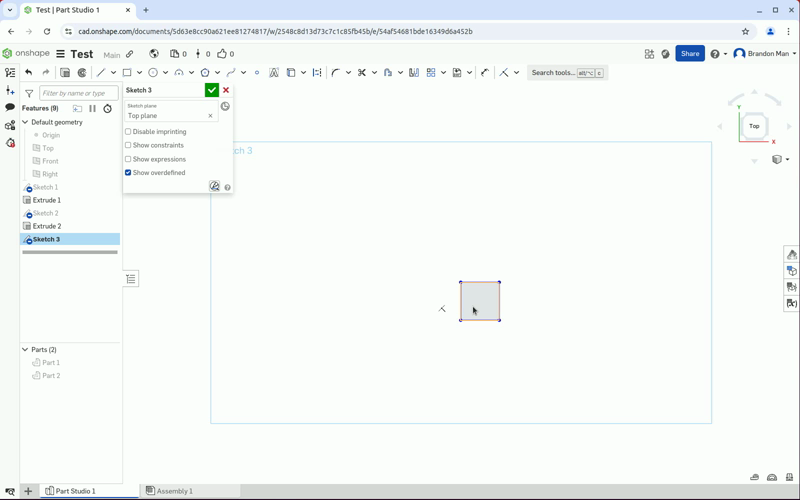
scroll(6)
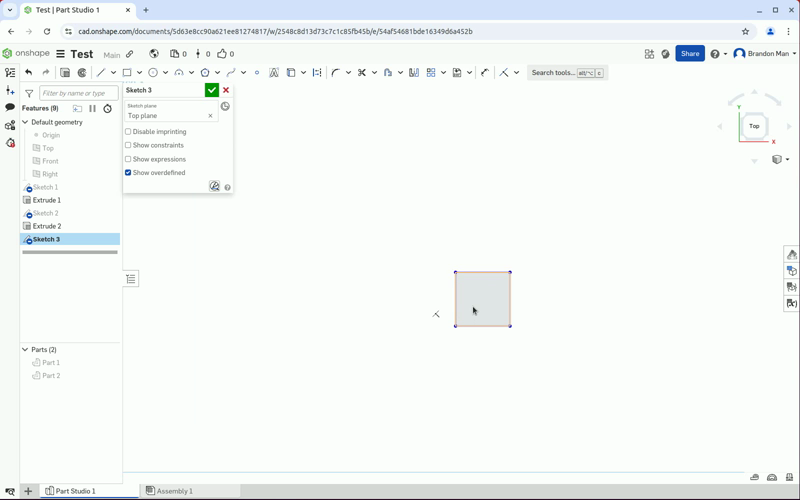
scroll(6)
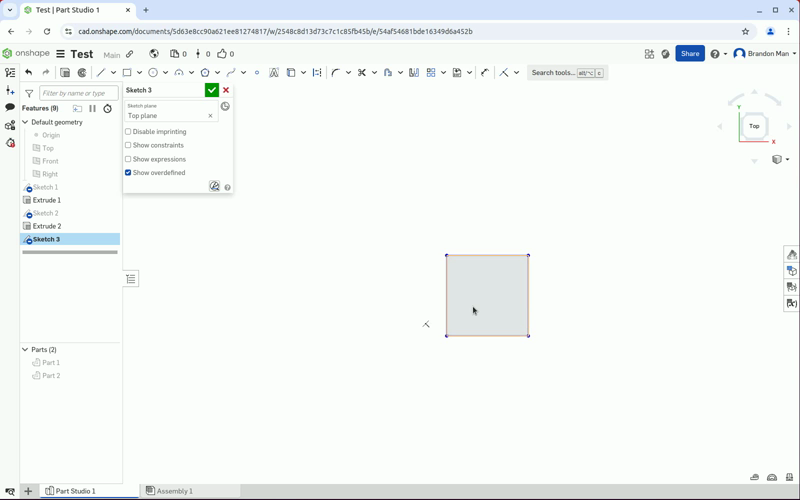
scroll(6)
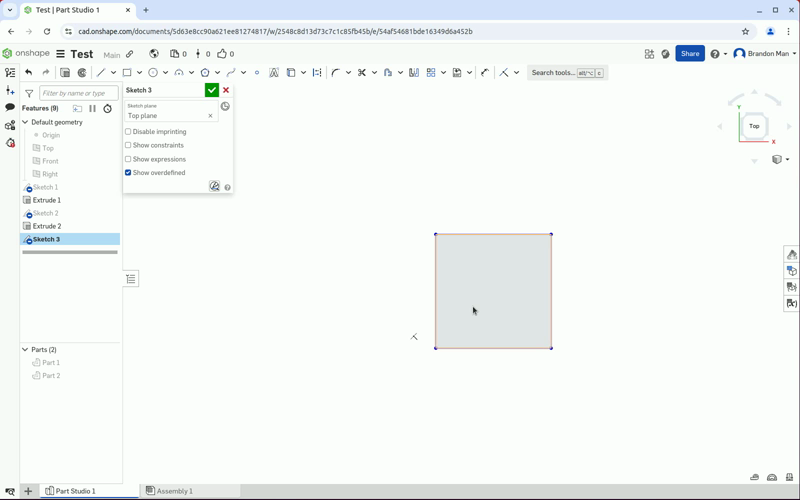
scroll(6)
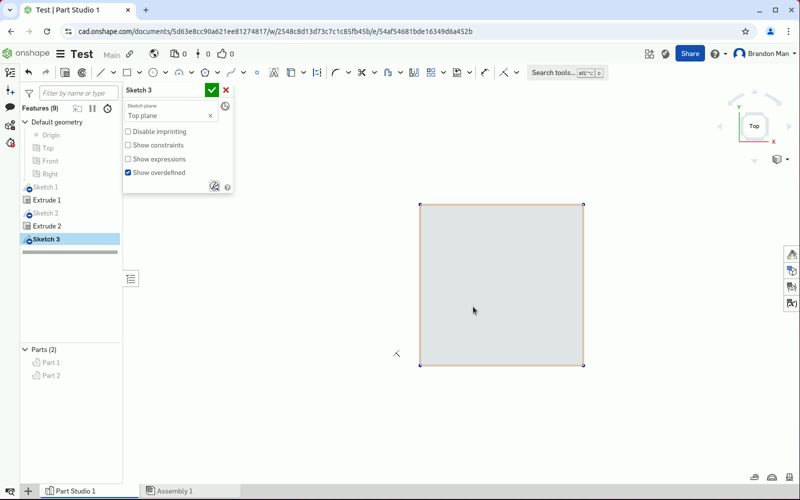
scroll(6)
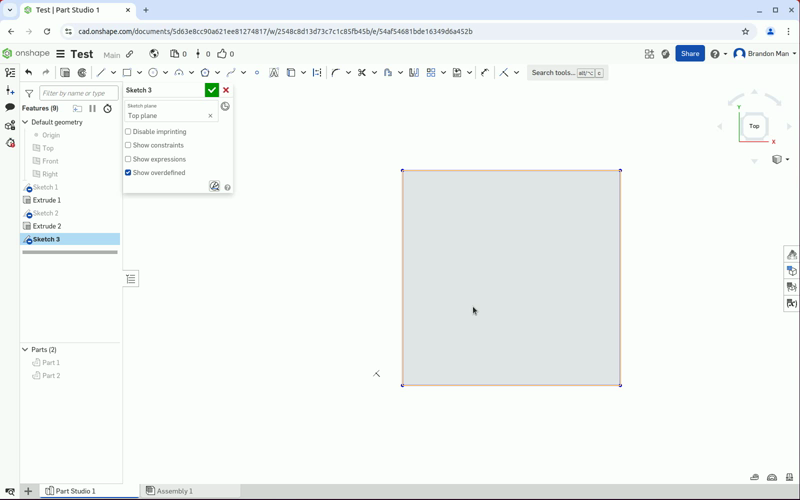
scroll(6)
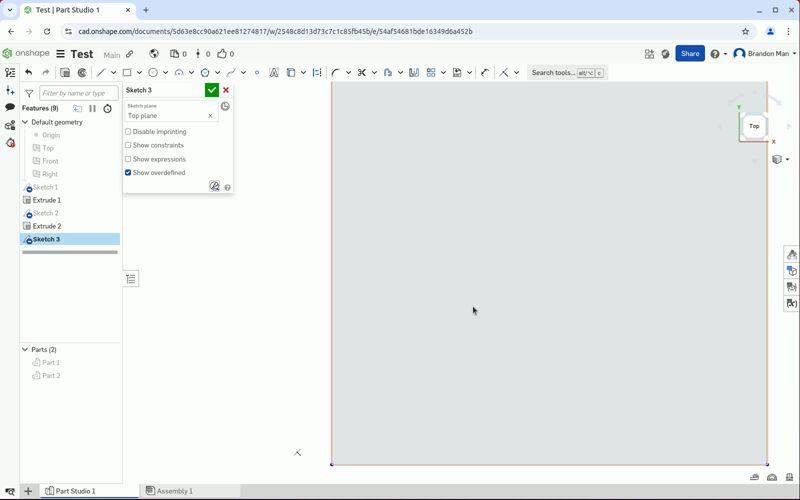
click(473, 306)
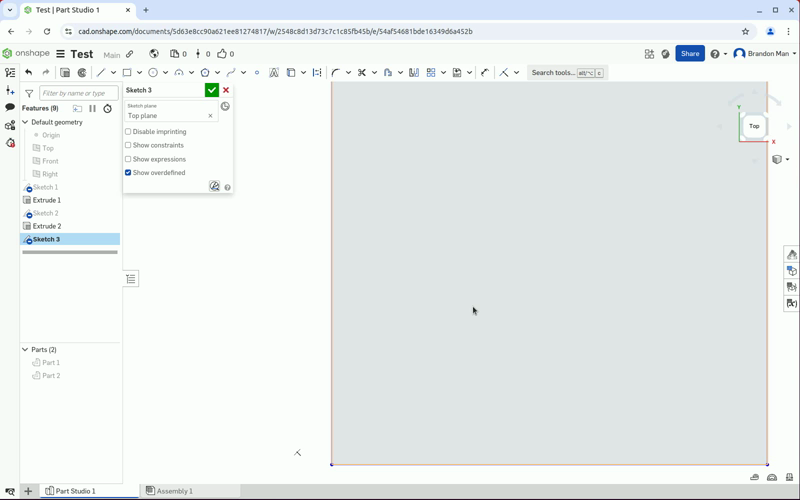
scroll(-6)
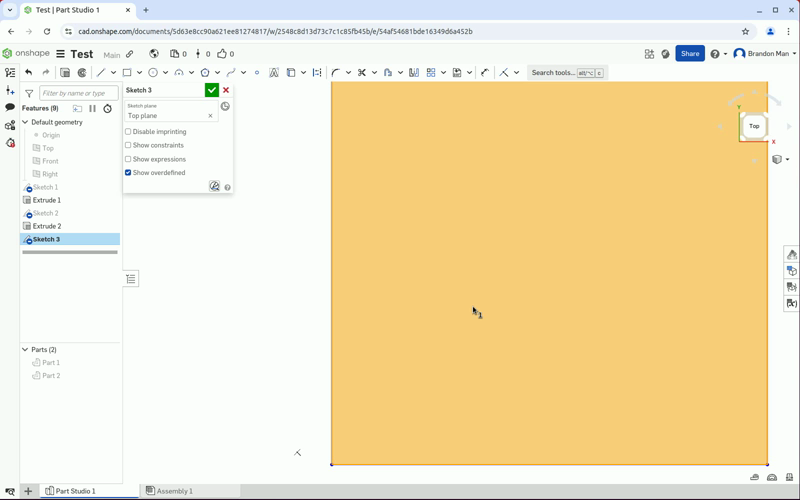
scroll(-6)
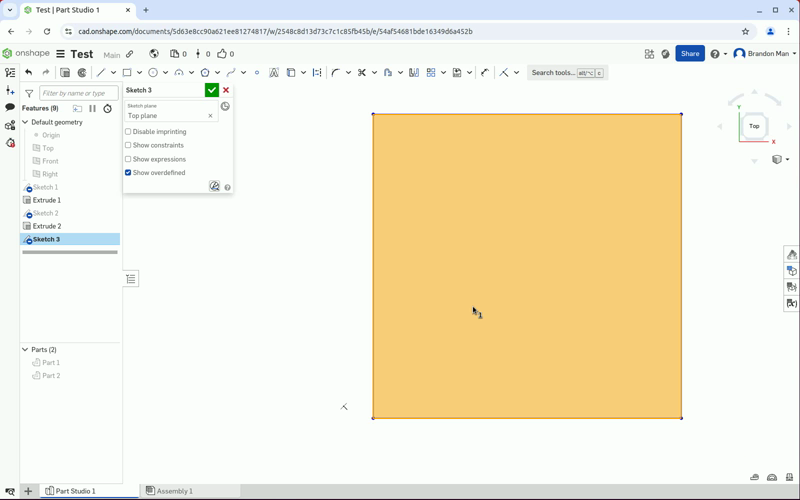
scroll(-6)
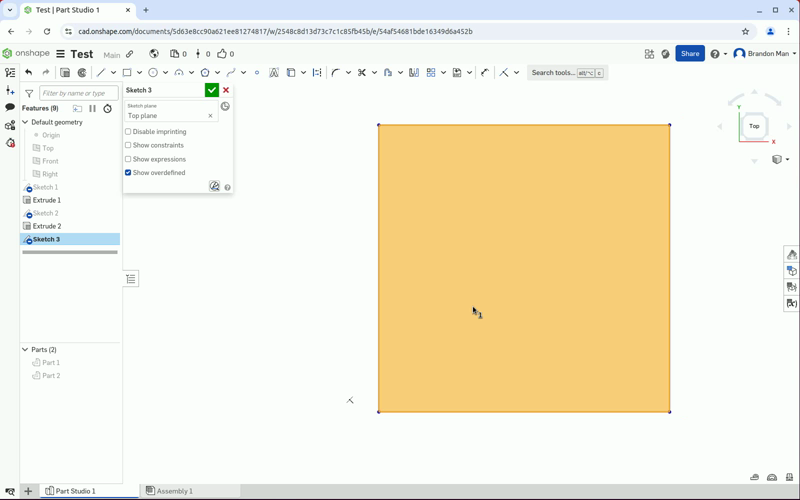
scroll(-6)
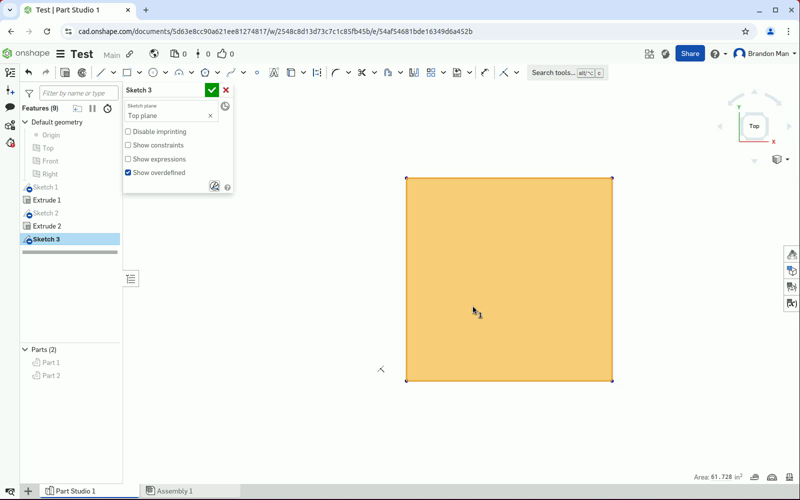
scroll(-6)
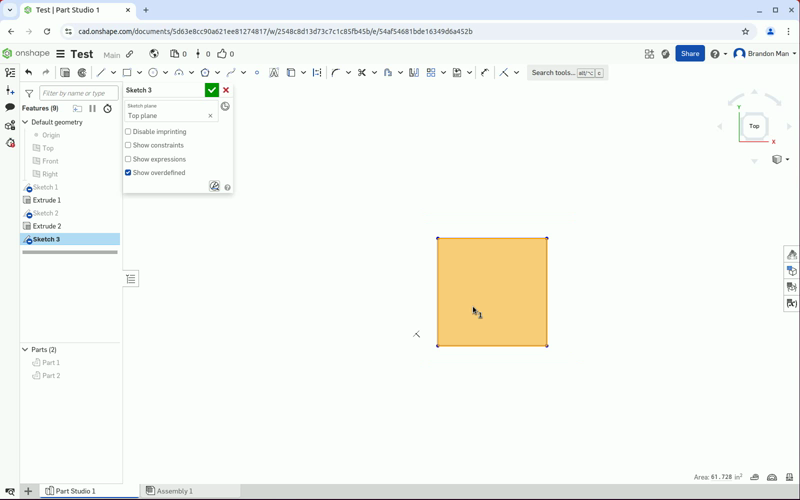
scroll(-6)
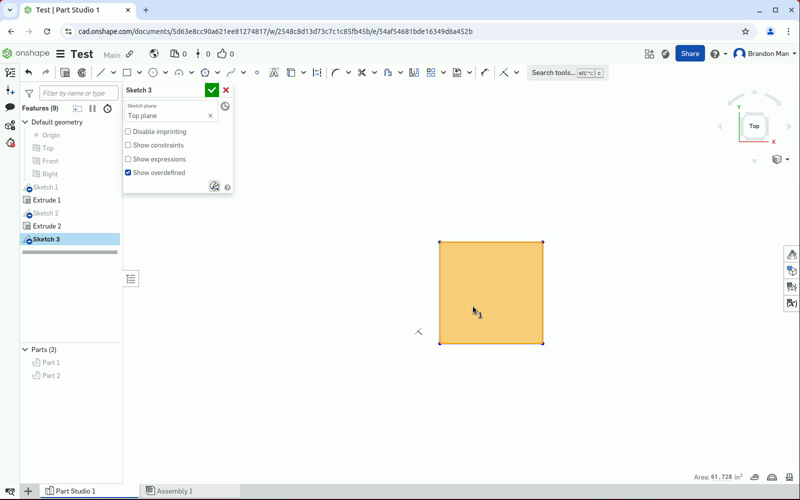
scroll(-6)
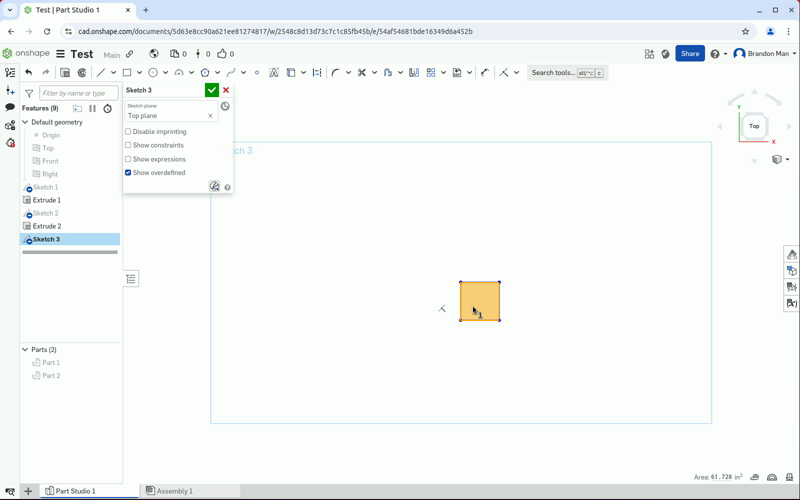
mouse_move(73, 352)
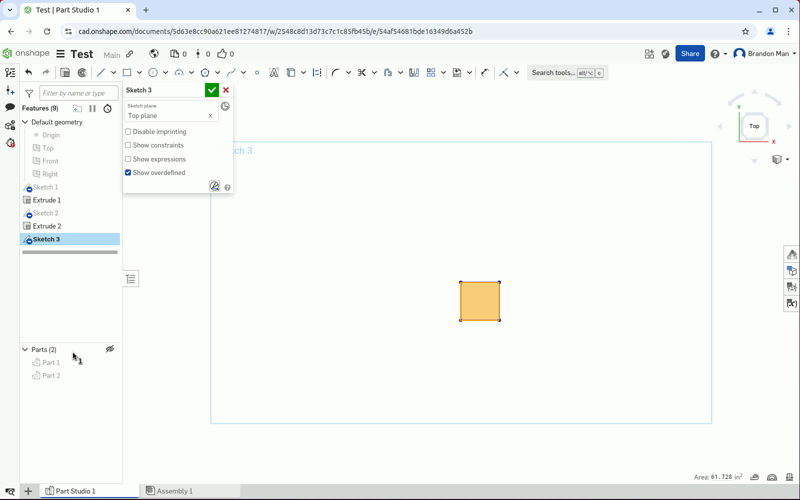
key(shift+y)
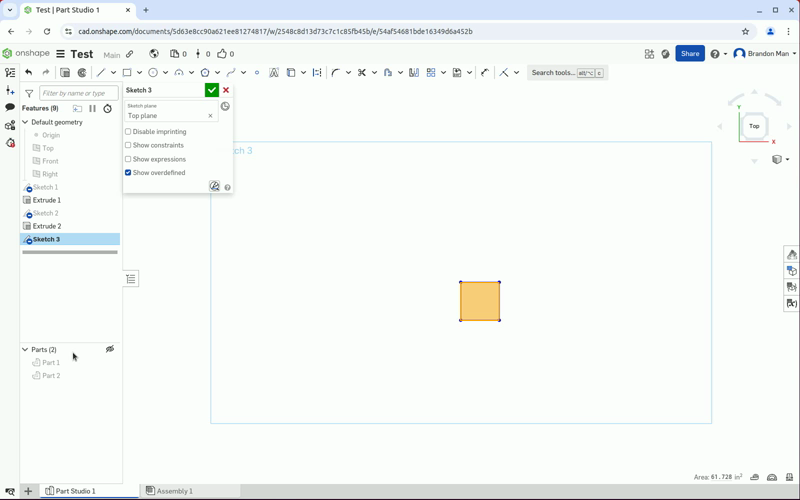
key(shift+e)
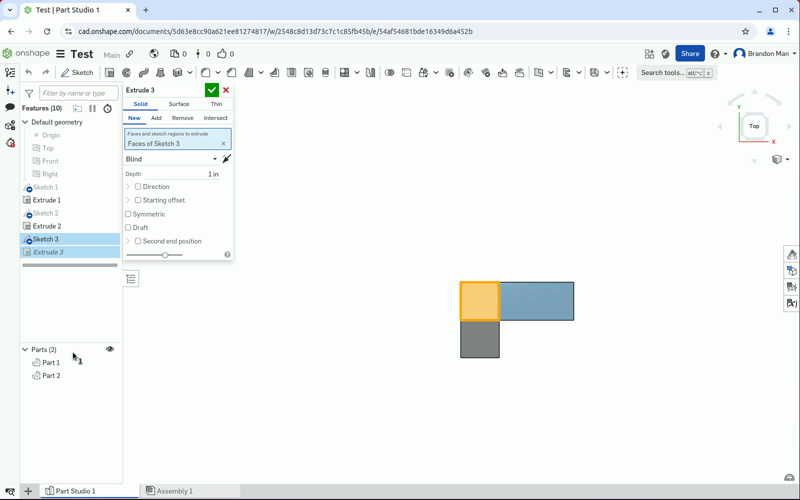
mouse_move(143, 106)
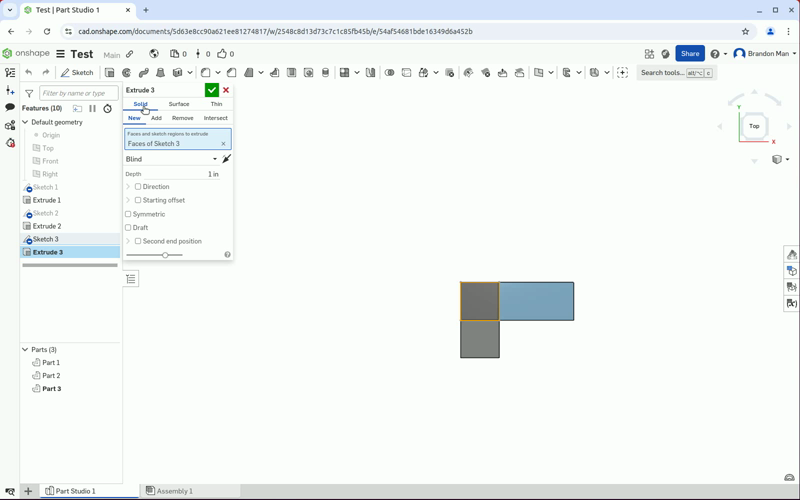
click(143, 106)
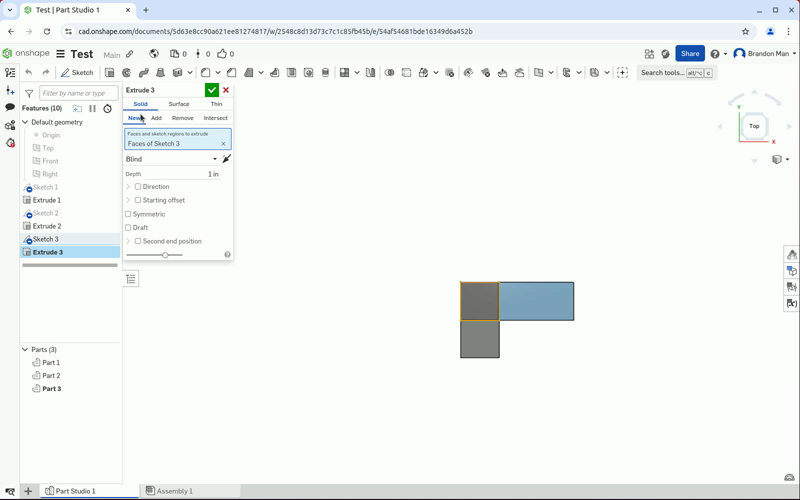
mouse_move(137, 120)
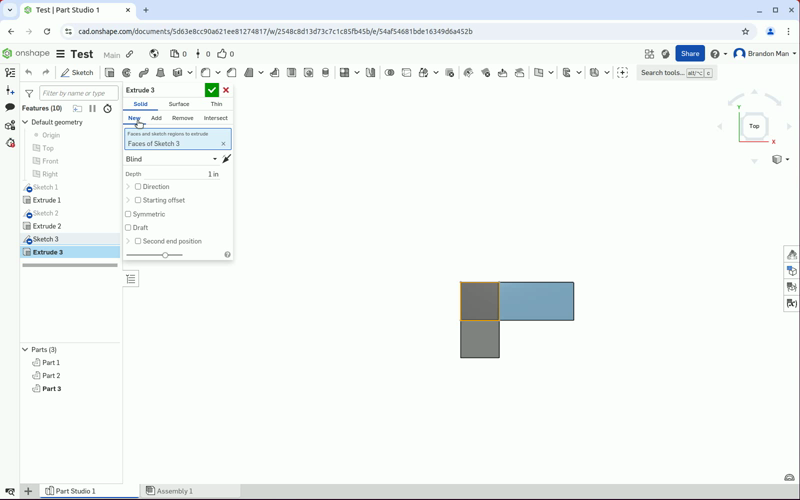
click(137, 120)
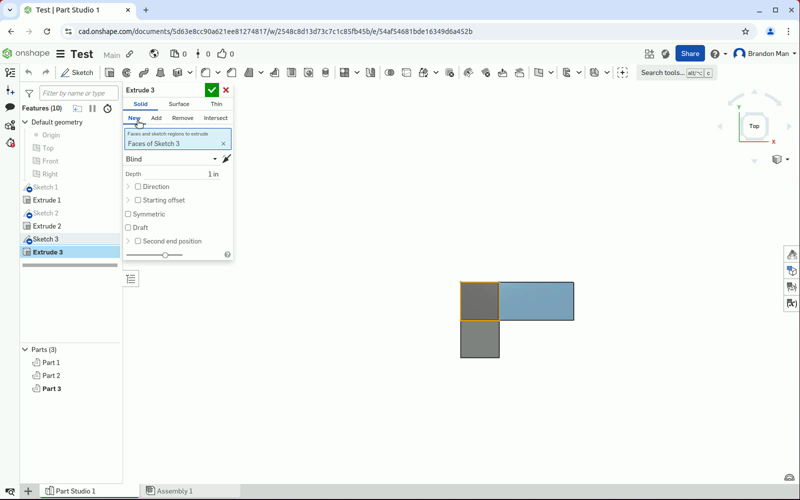
key(tab, 4)
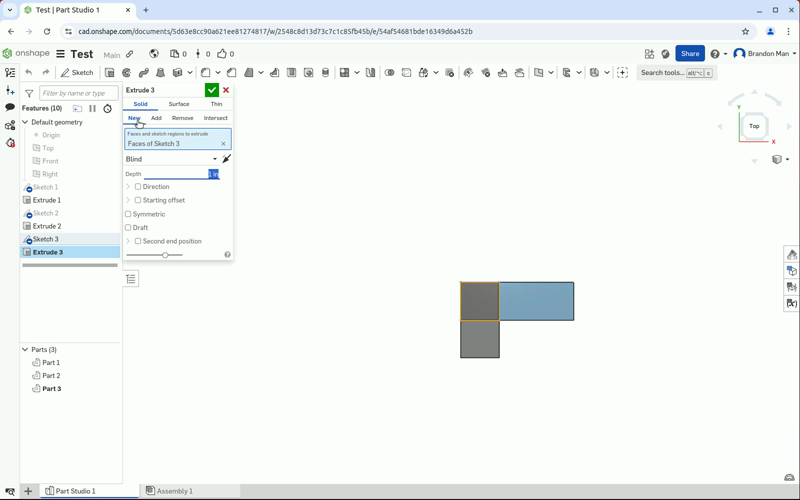
text(15.405)
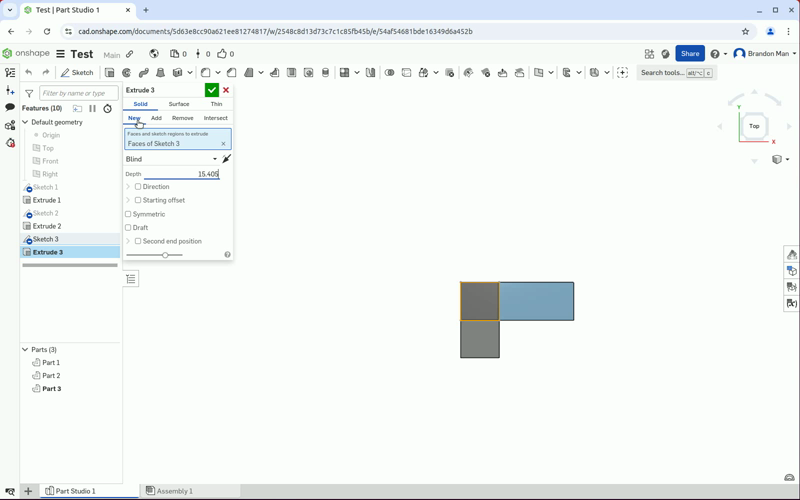
key(enter)
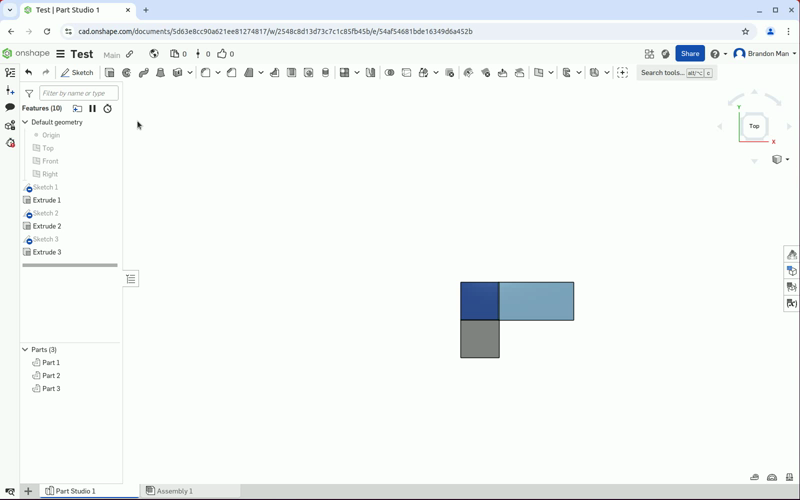
key(shift+h)
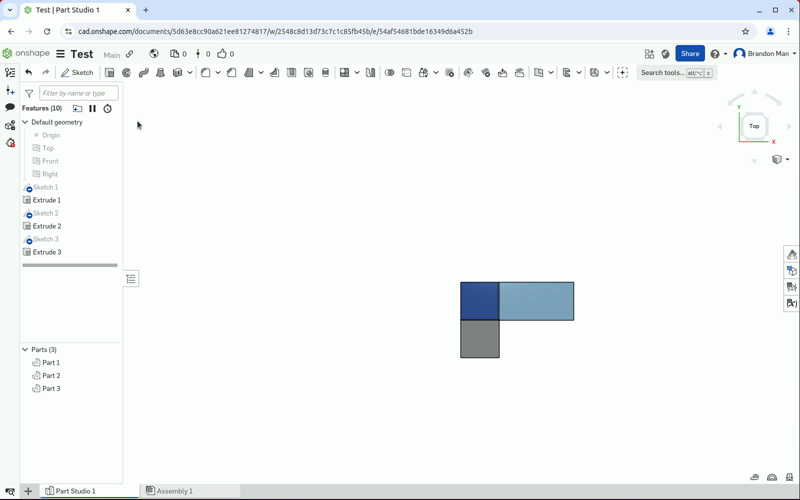
key(shift+h)
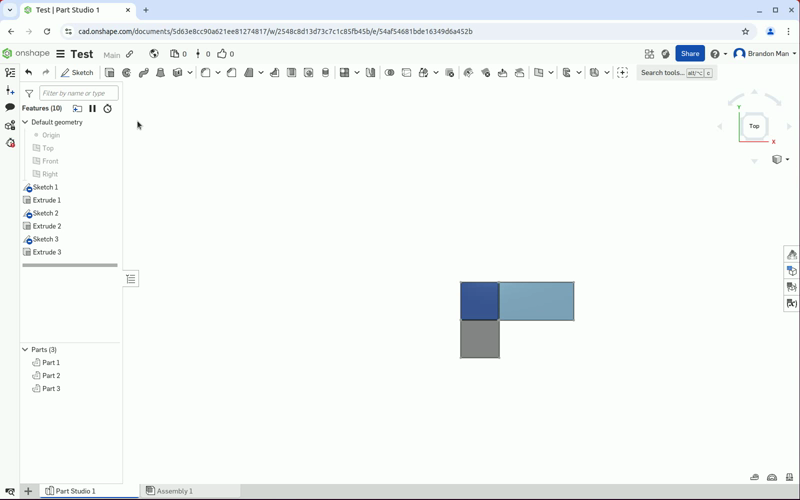
key(shift+7)
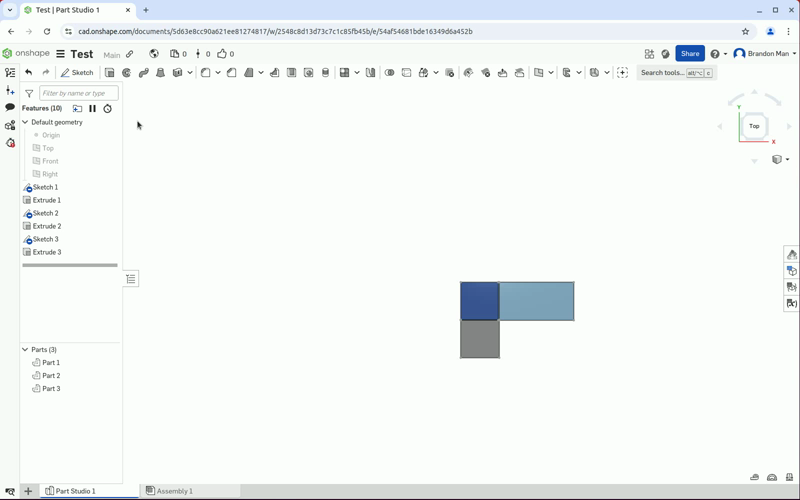
key(up, 3)
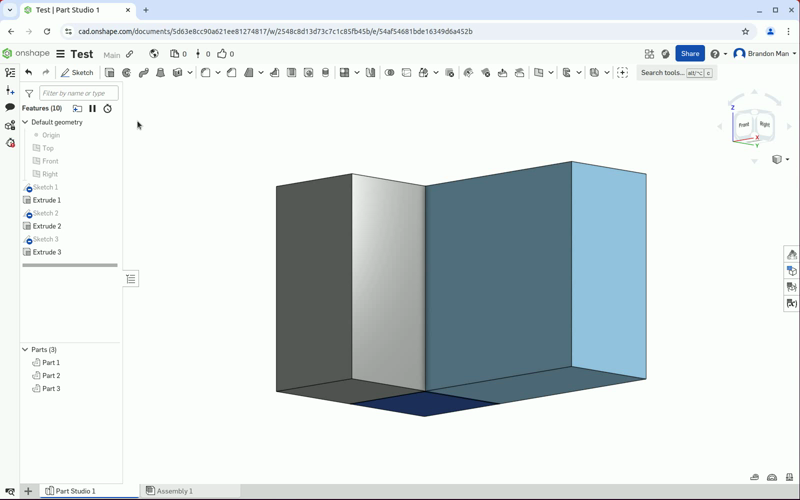
key(left, 3)
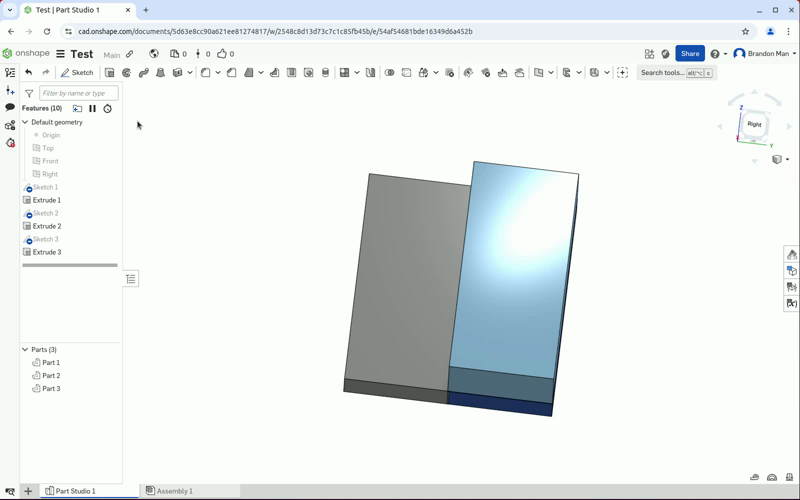
key(right, 3)
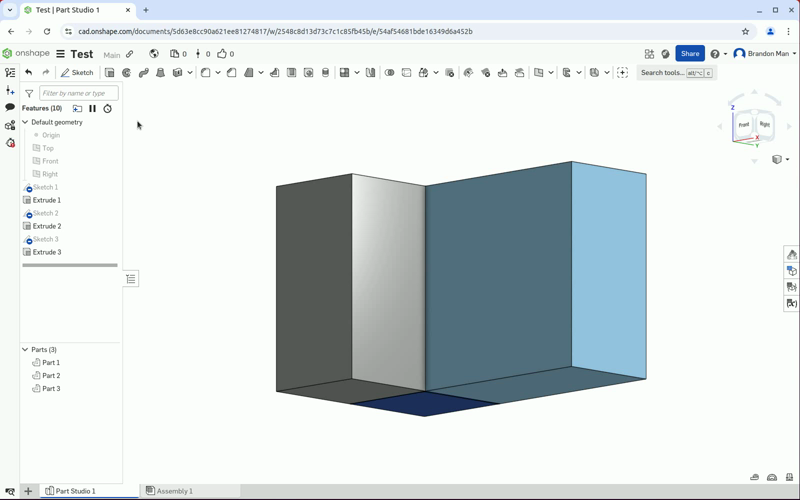
key(down, 3)
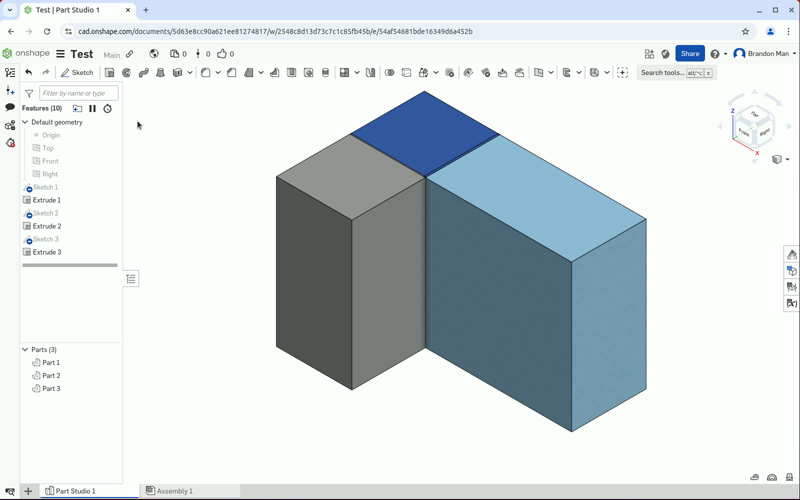
mouse_move(73, 189)
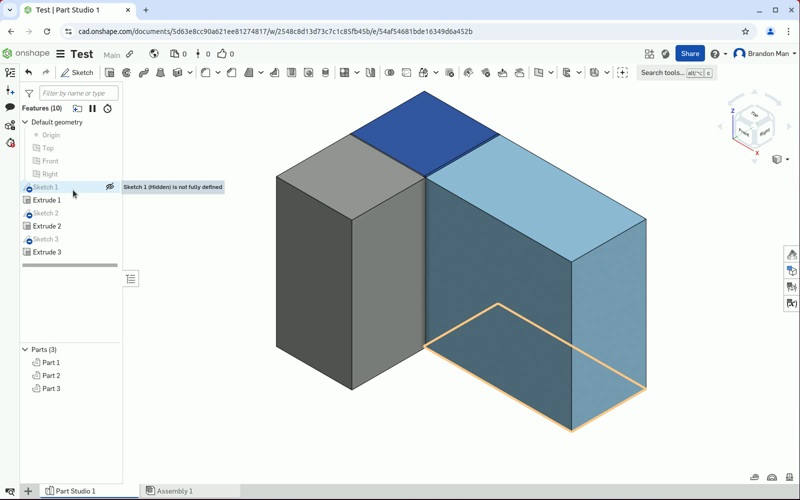
click(73, 189)